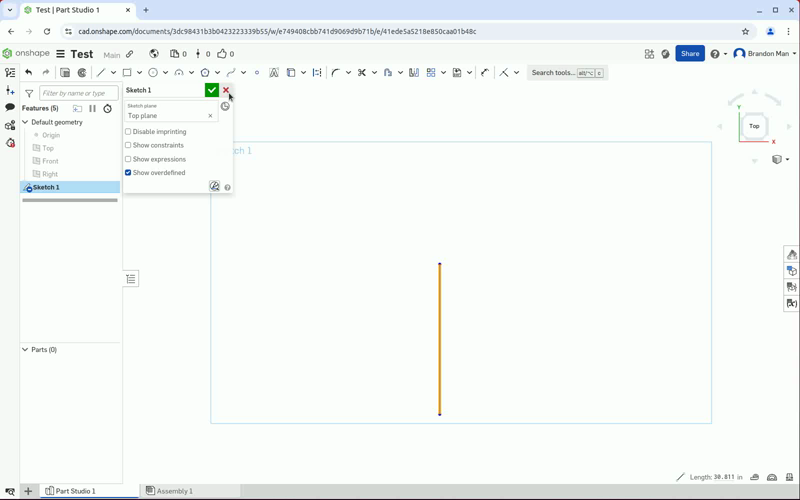
key(shift+h)
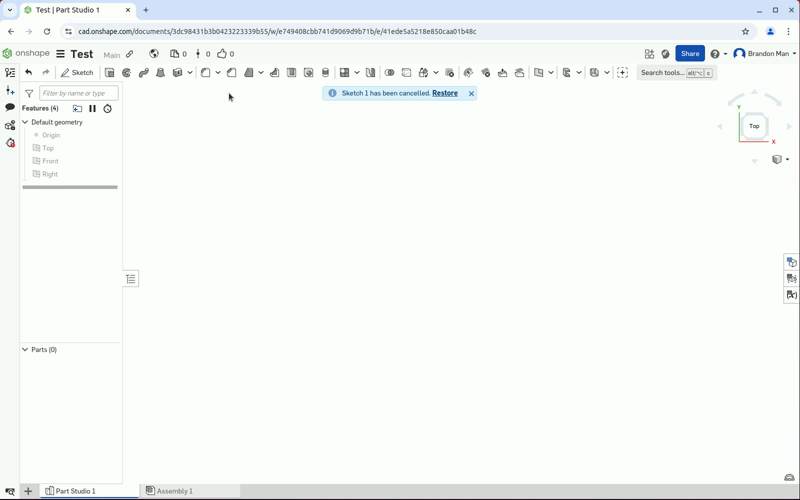
mouse_move(73, 352)
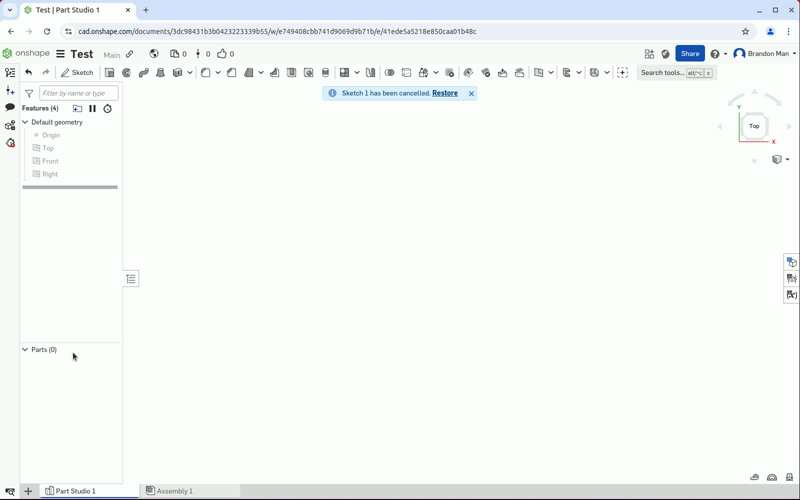
key(y)
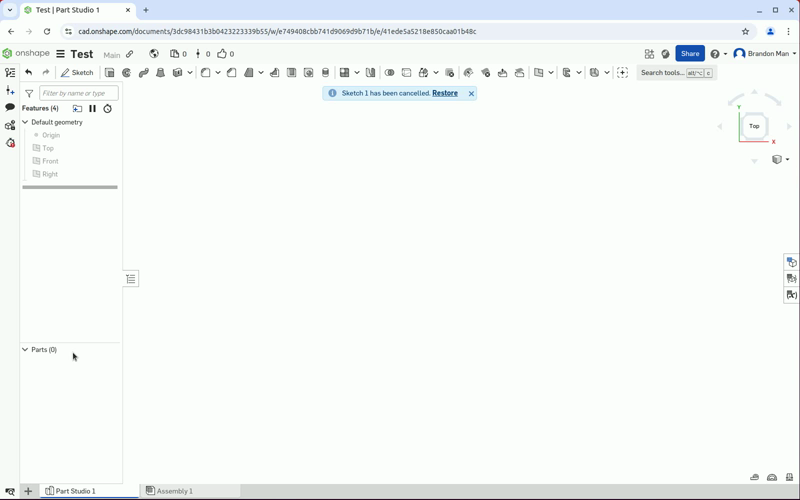
key(shift+p)
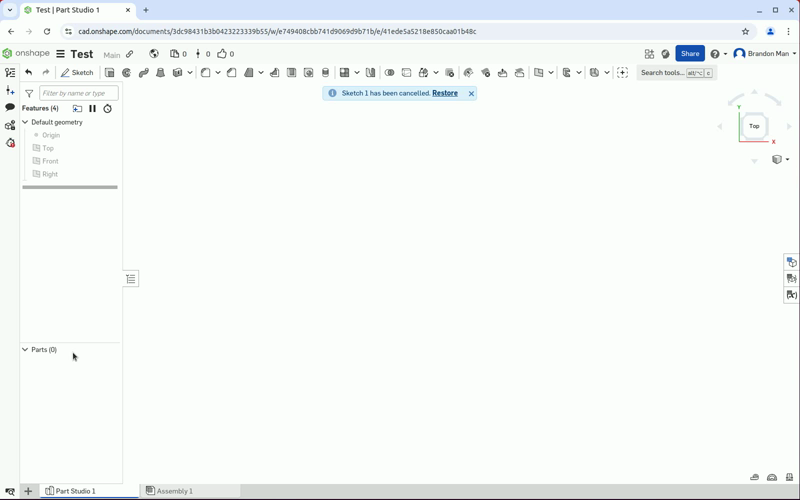
key(space)
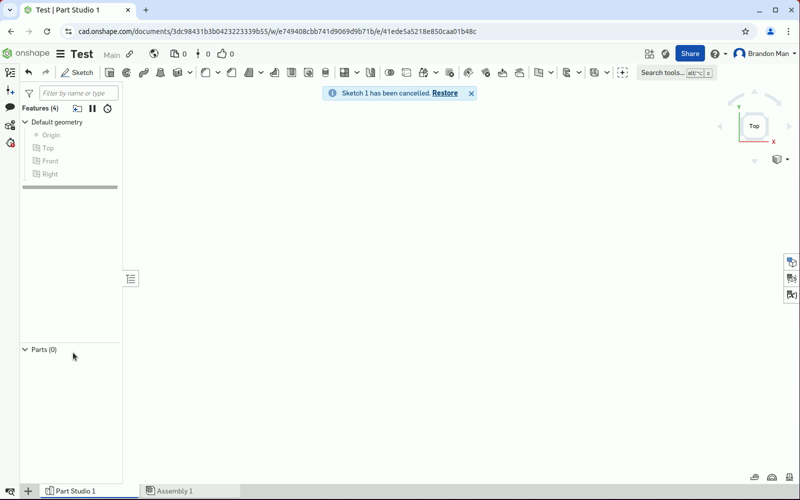
key_down(shift)
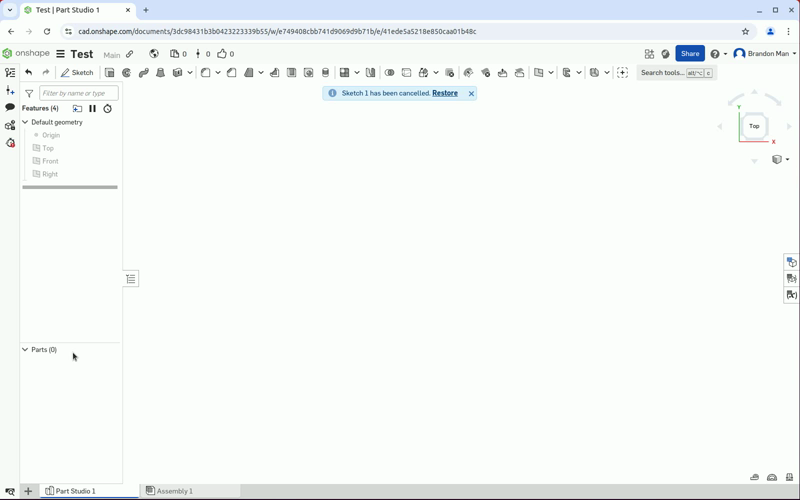
key(up)
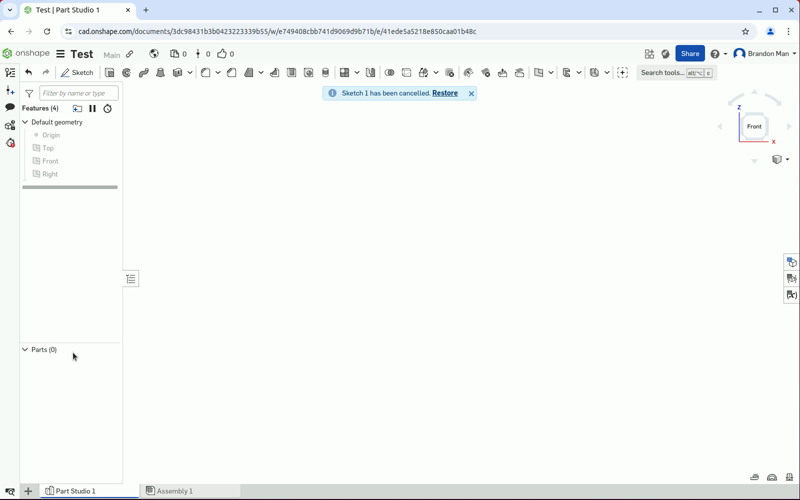
key_up(shift)
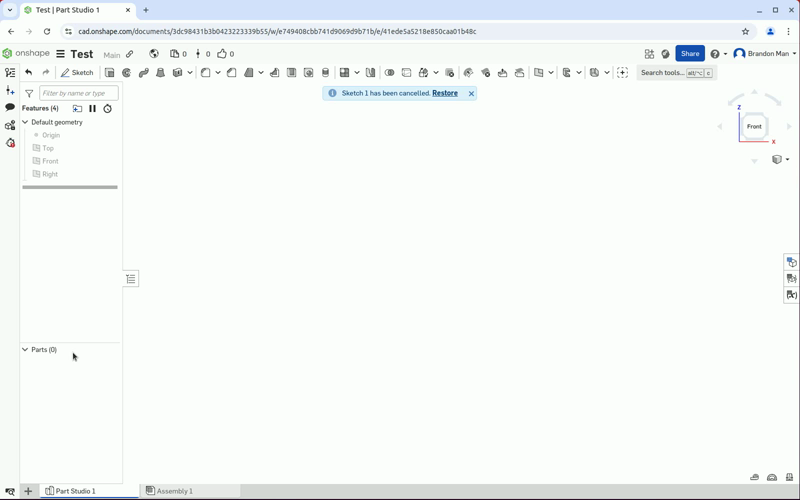
mouse_move(73, 352)
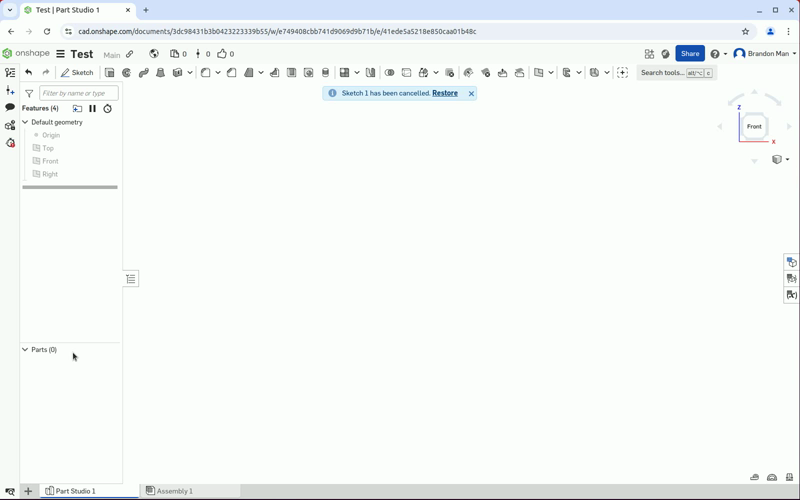
key(shift+y)
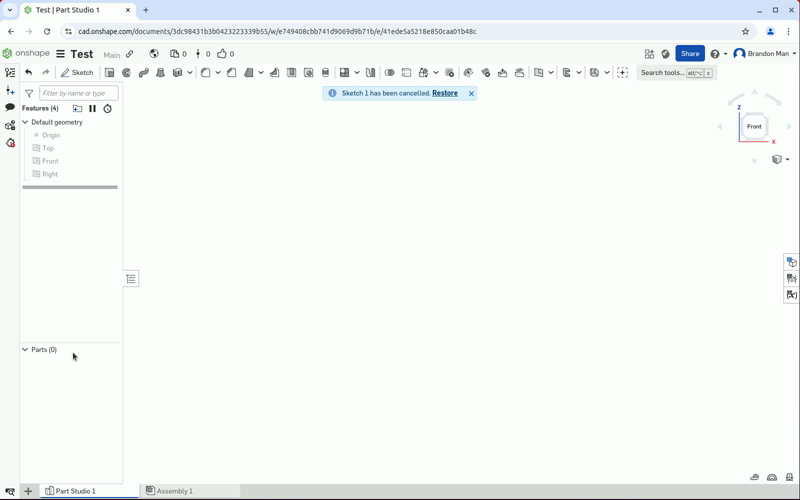
key(shift+s)
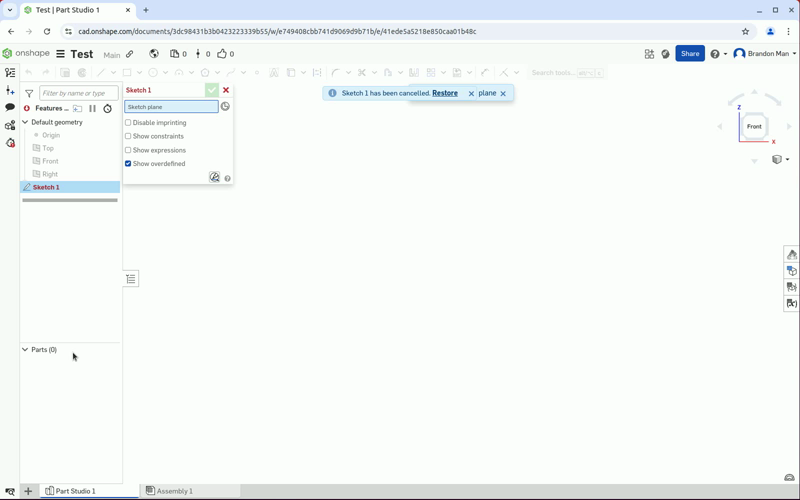
mouse_move(73, 163)
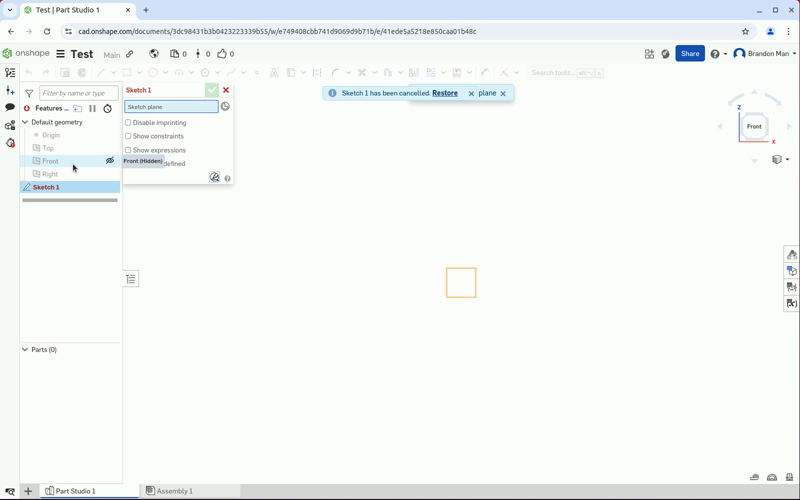
click(73, 163)
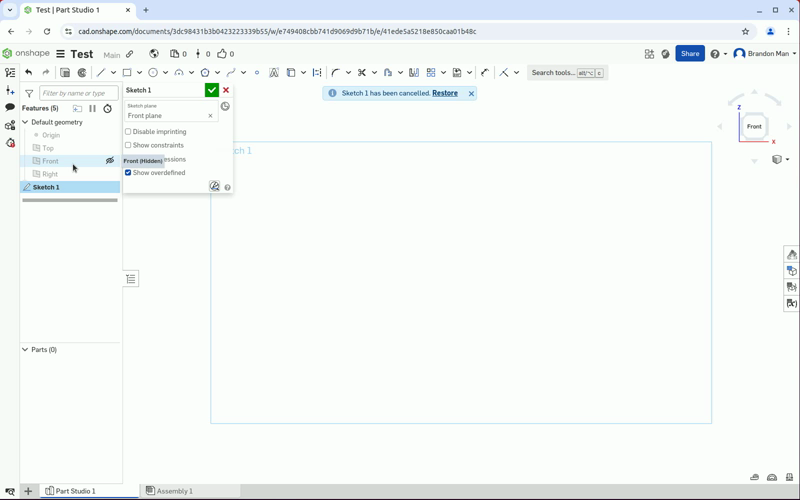
mouse_move(73, 352)
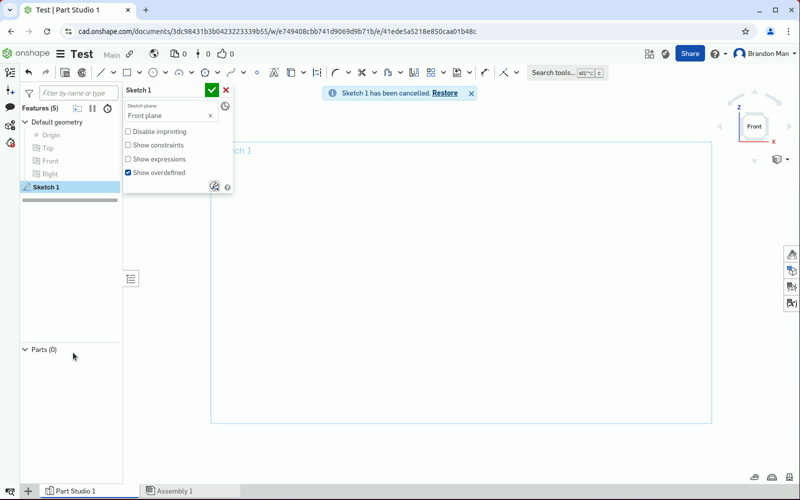
key(y)
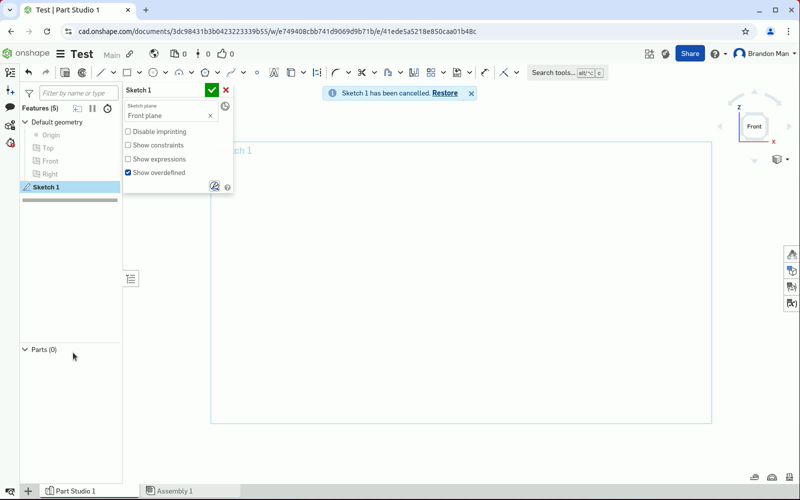
key(l)
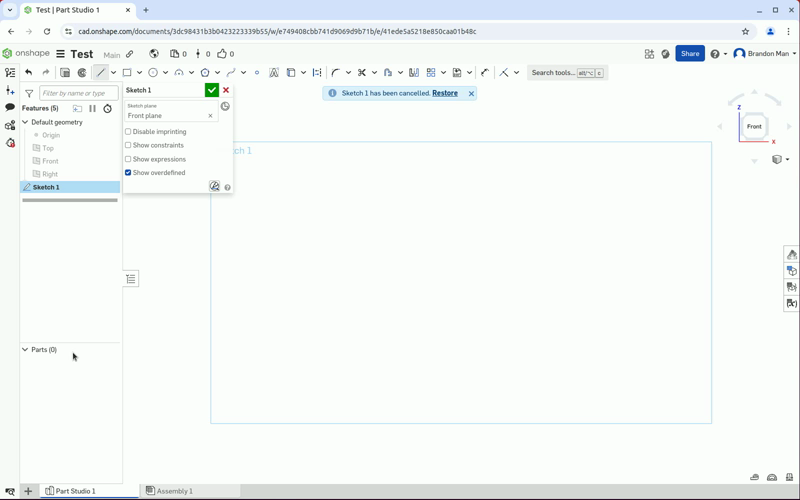
key_down(shift)
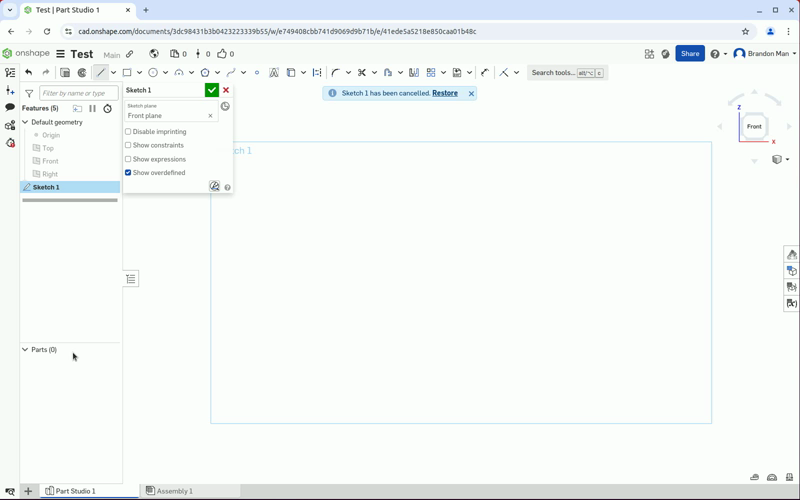
mouse_move(422, 330)
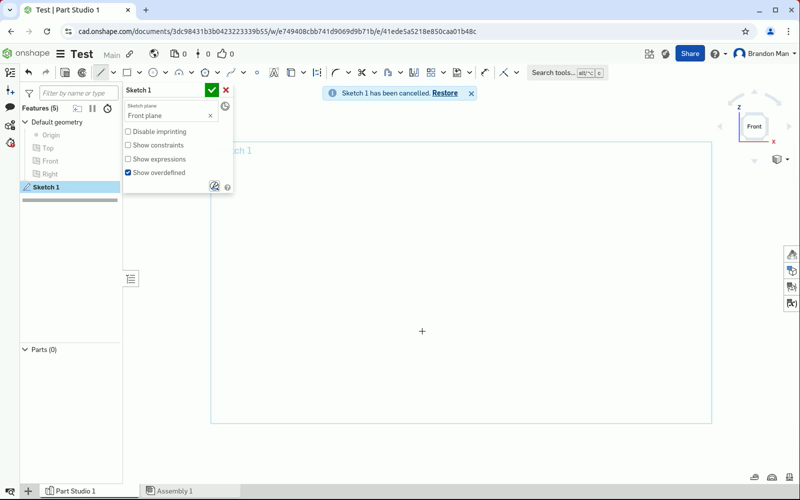
click(422, 330)
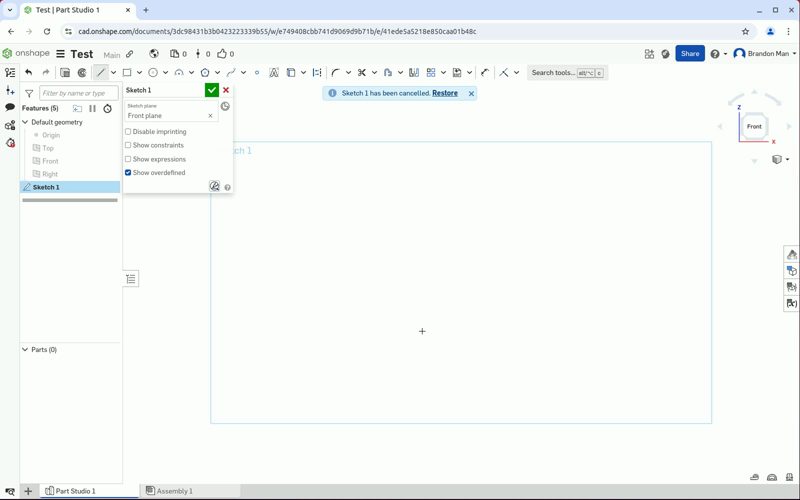
key_up(shift)
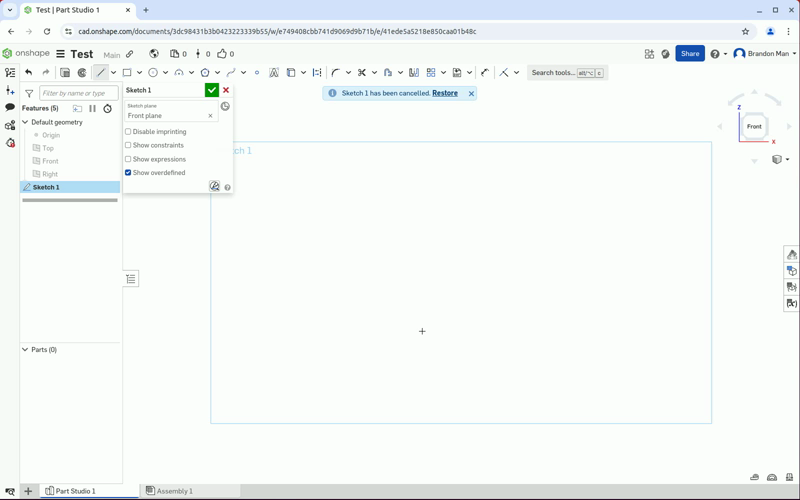
key_down(shift)
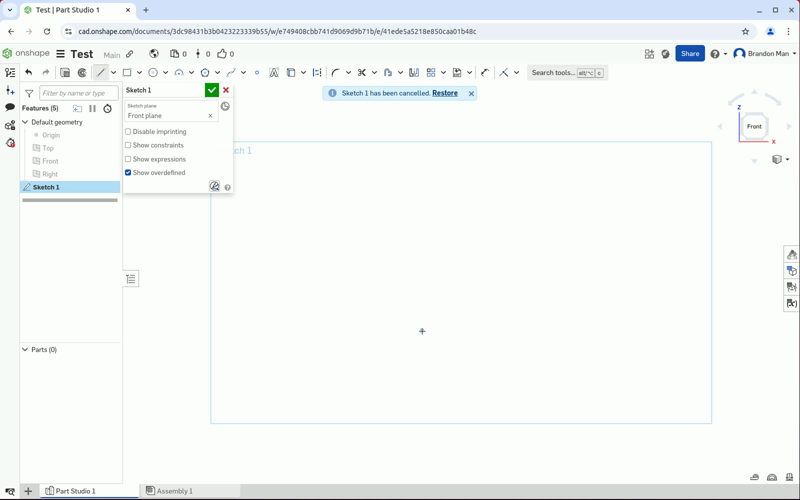
mouse_move(499, 330)
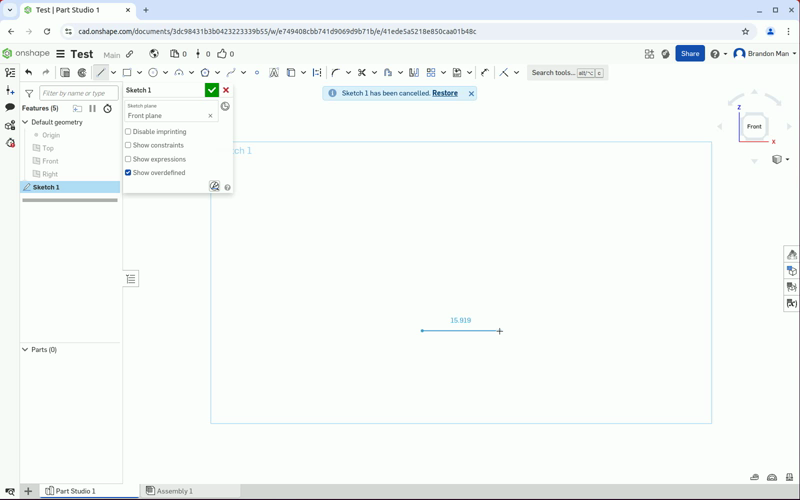
click(499, 330)
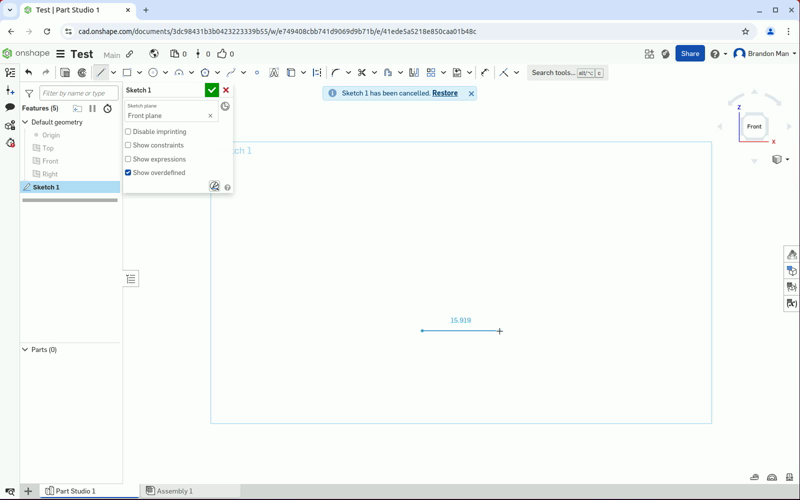
key_up(shift)
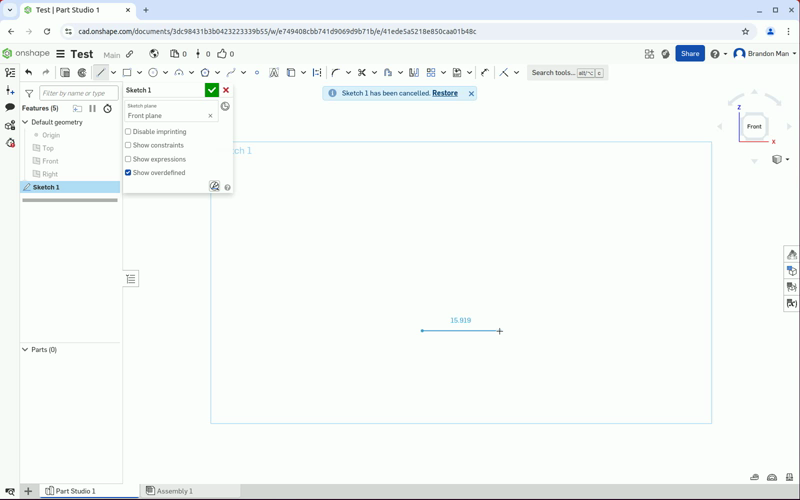
key(esc)
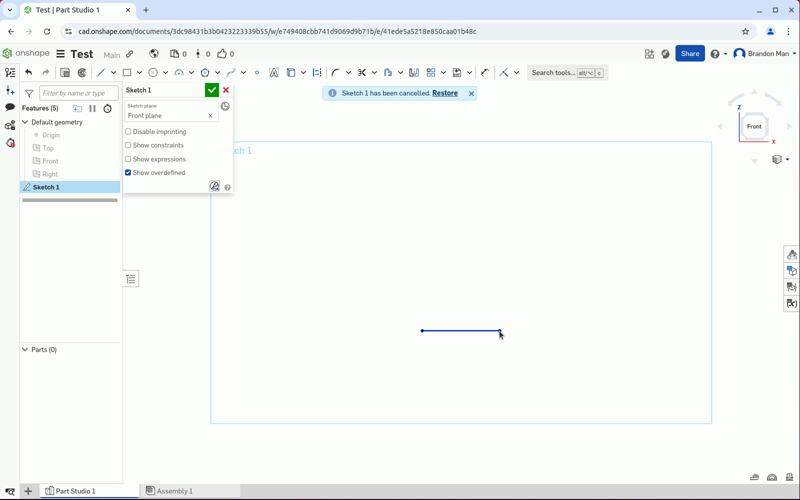
key(a)
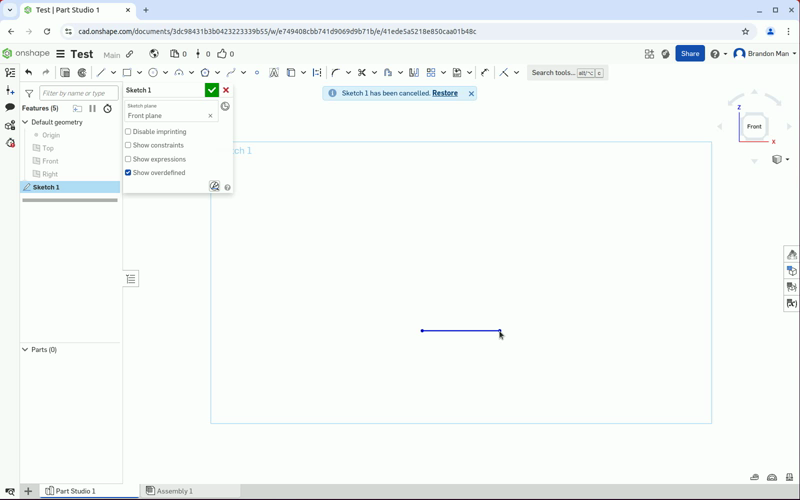
mouse_move(499, 330)
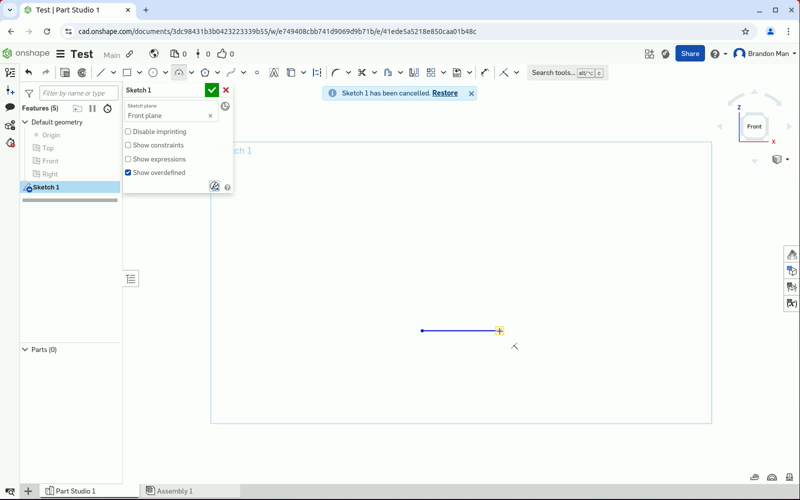
click(499, 330)
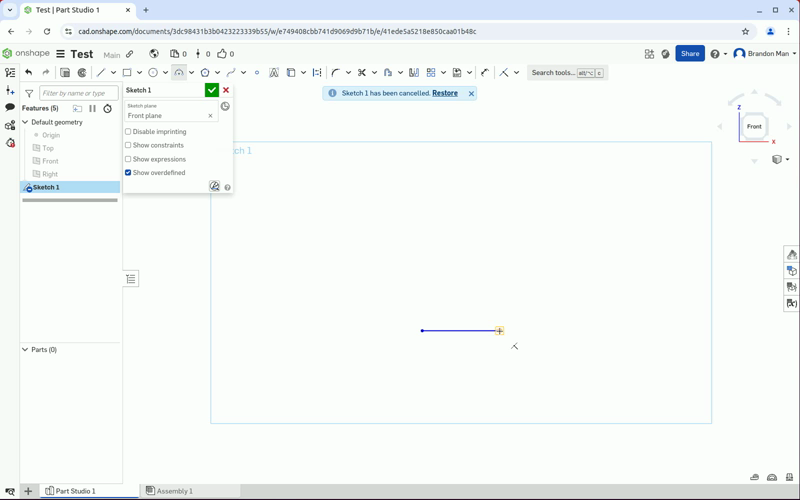
key_down(shift)
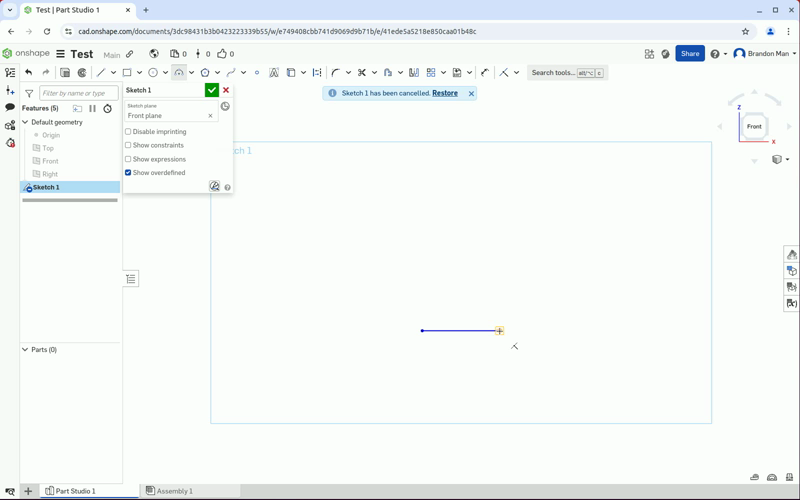
mouse_move(499, 234)
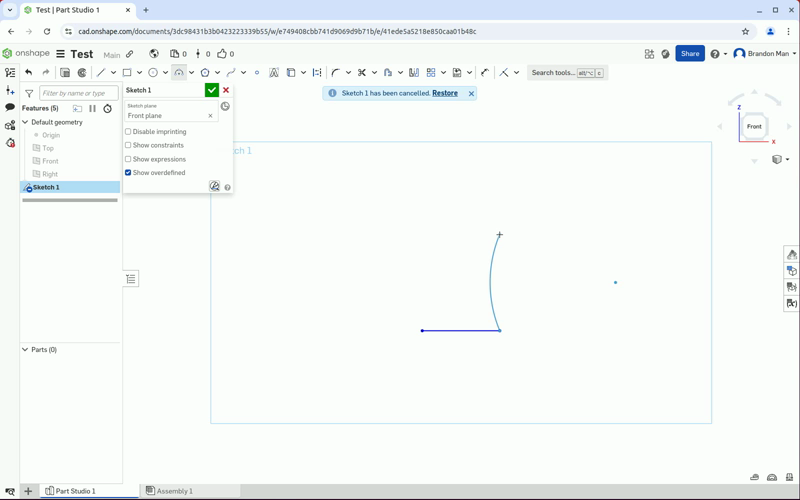
click(499, 234)
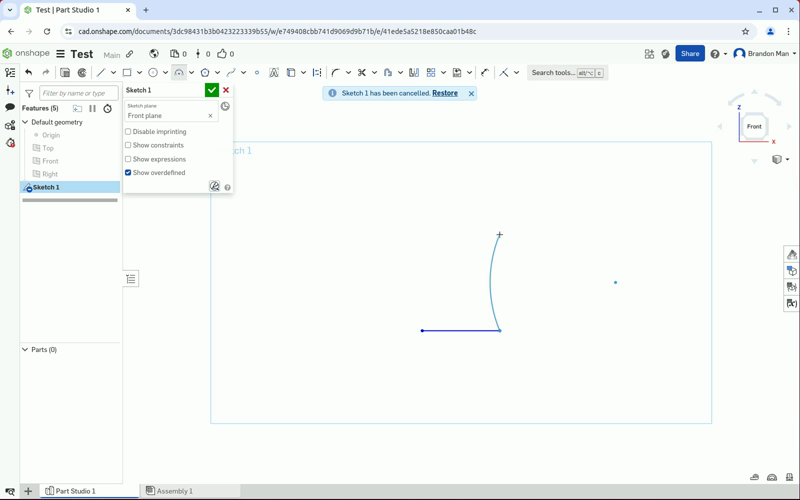
mouse_move(522, 282)
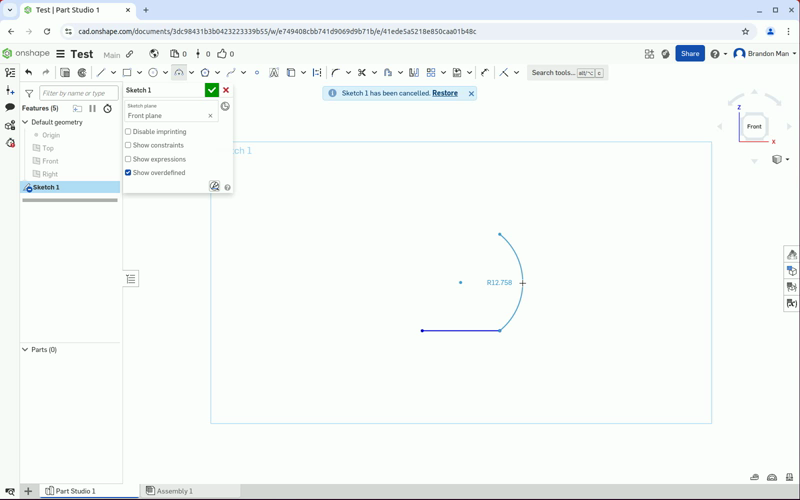
click(522, 282)
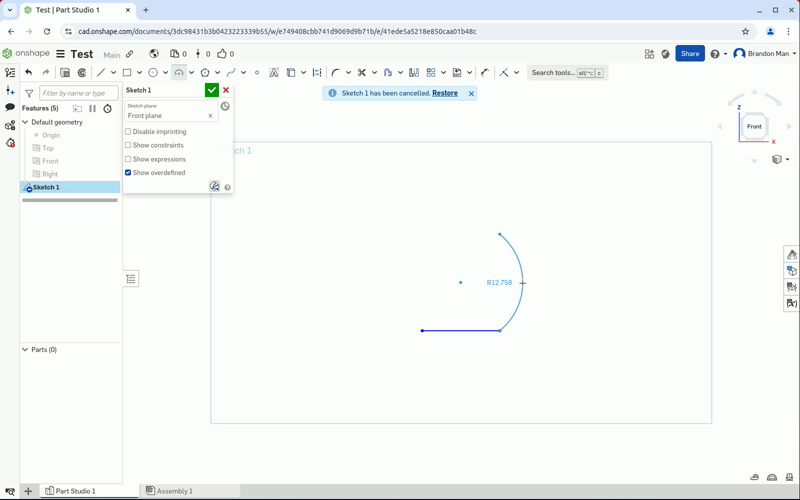
key_up(shift)
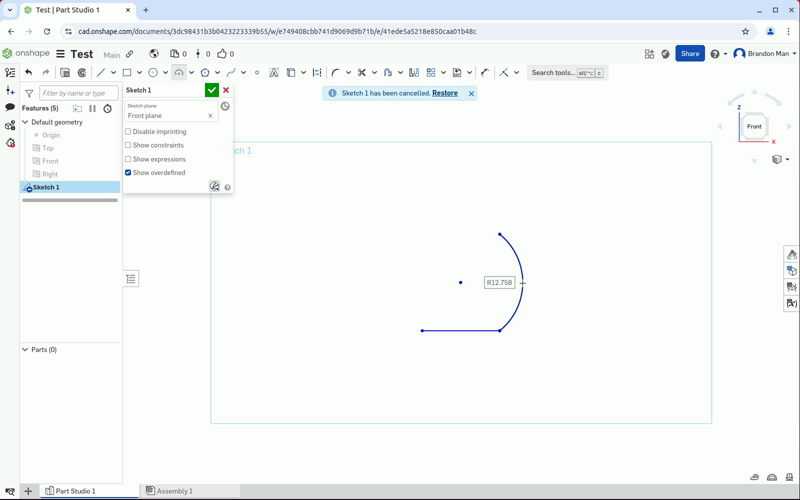
key(esc)
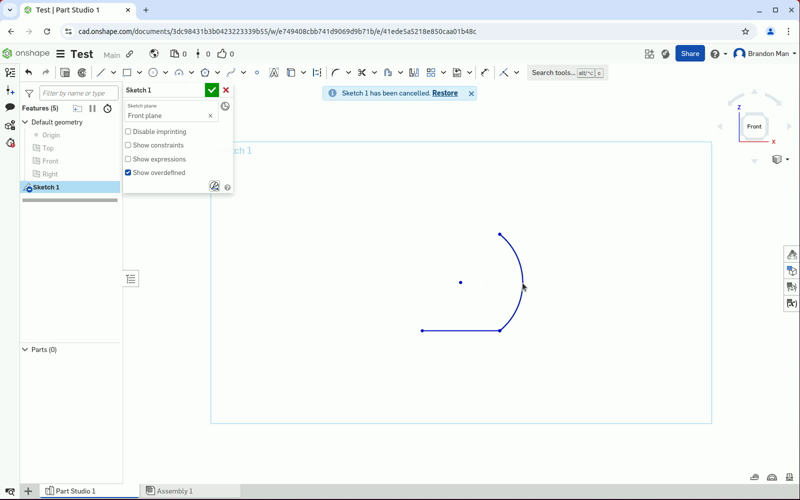
key(l)
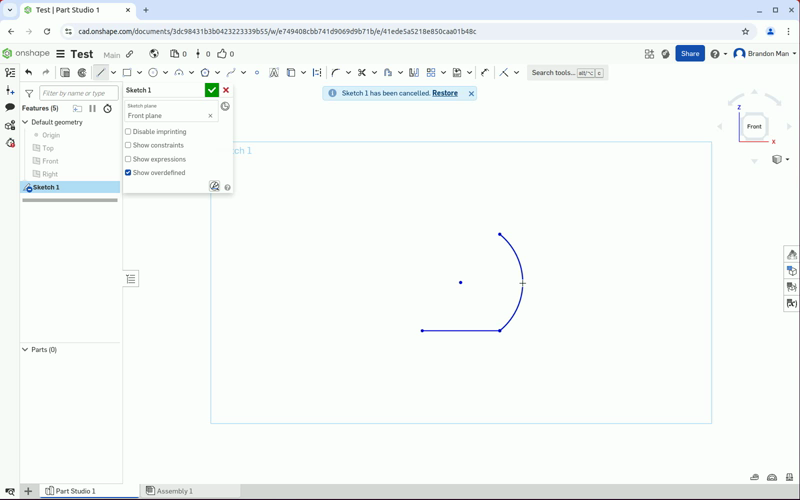
mouse_move(499, 234)
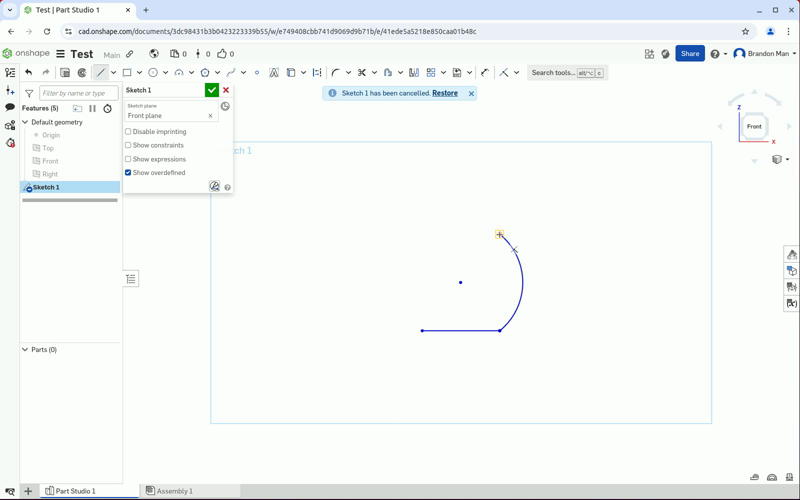
click(499, 234)
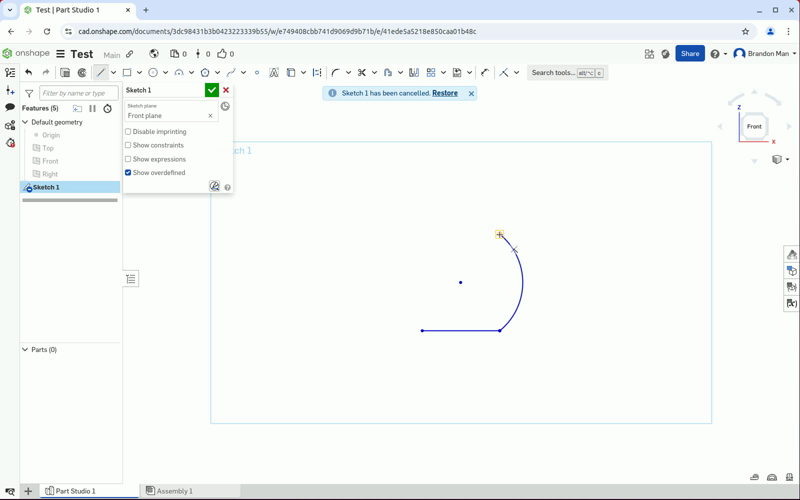
key_down(shift)
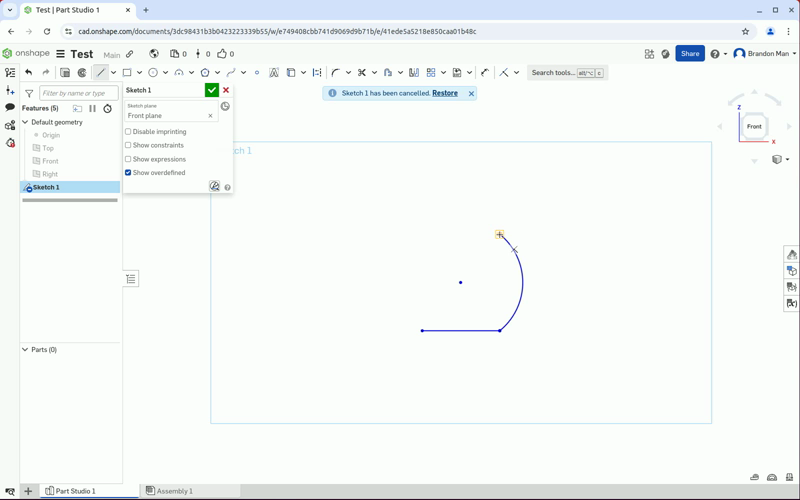
mouse_move(422, 234)
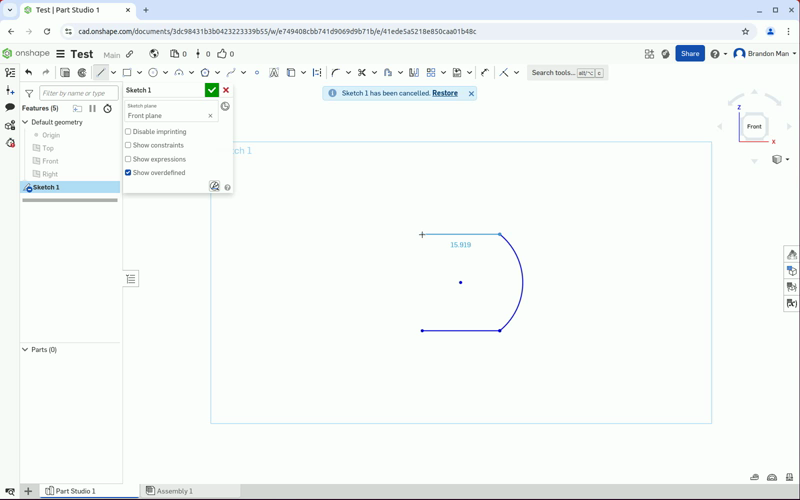
click(422, 234)
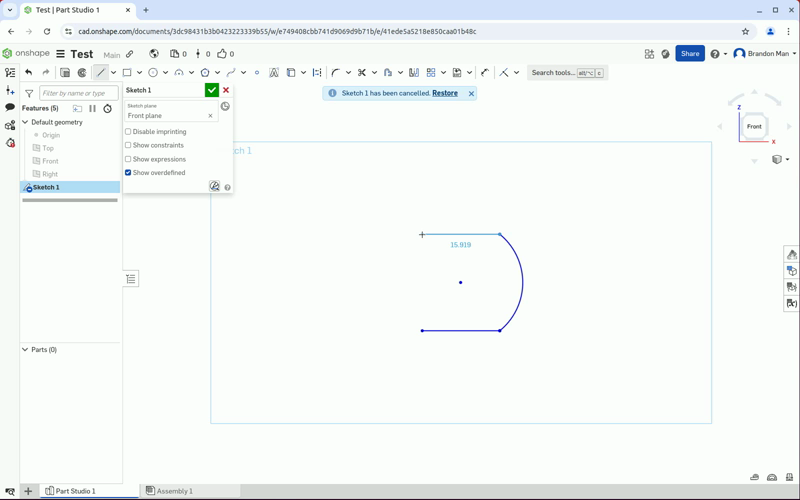
key_up(shift)
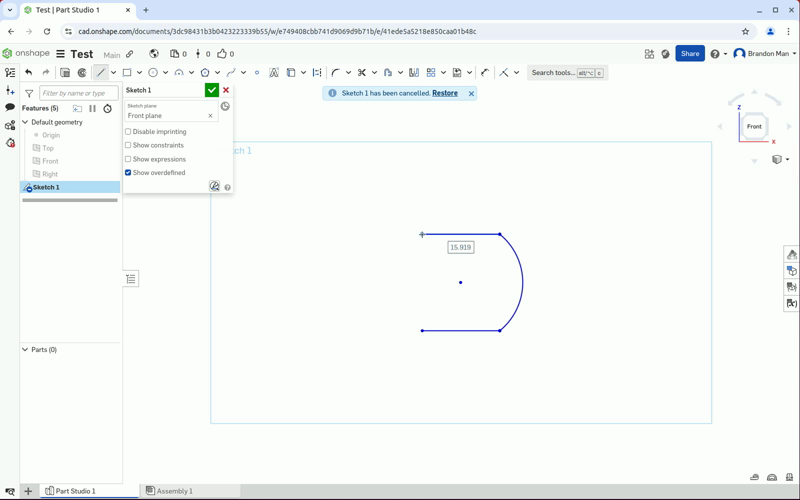
key(esc)
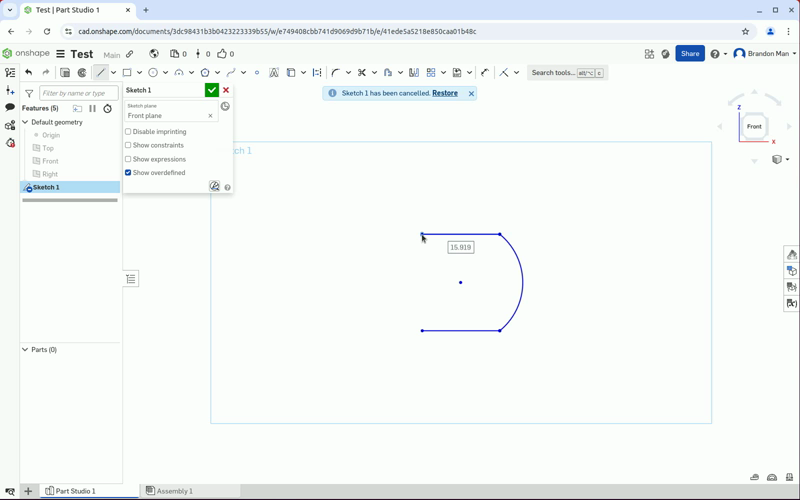
key(a)
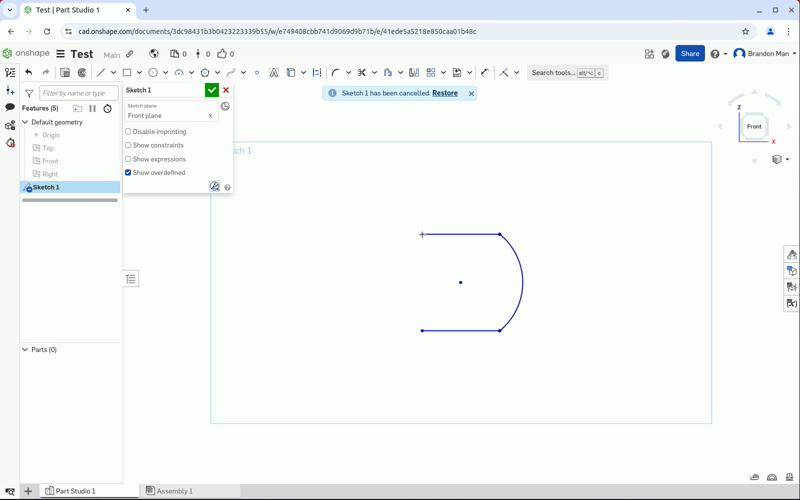
mouse_move(422, 234)
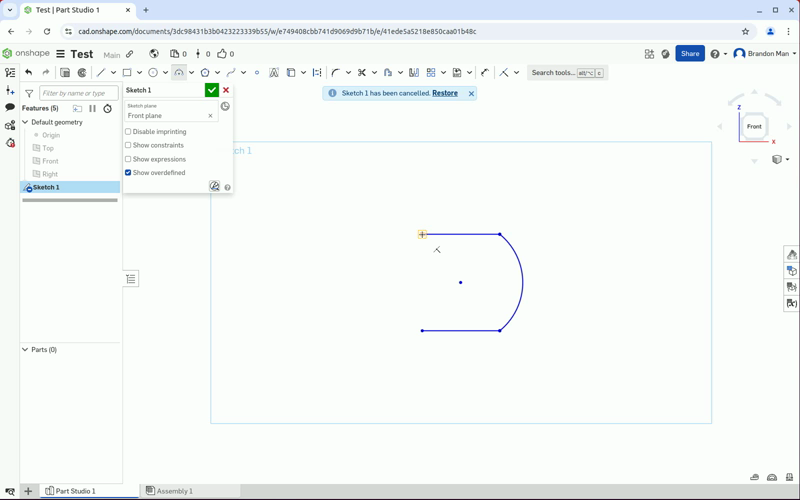
click(422, 234)
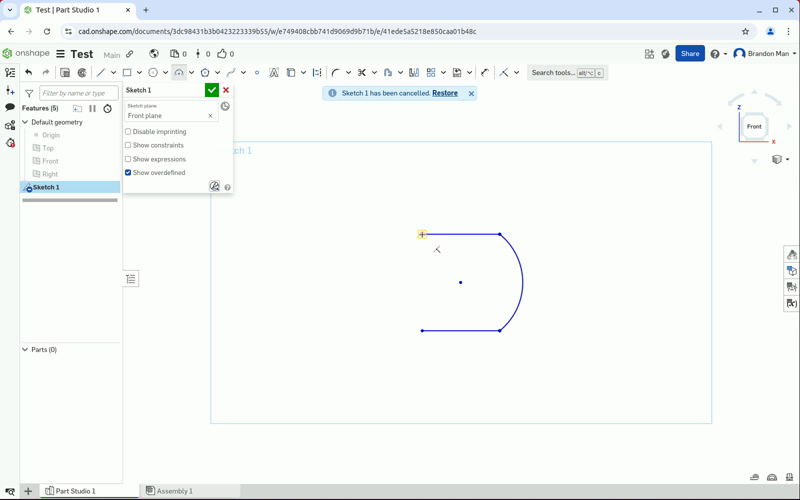
mouse_move(422, 330)
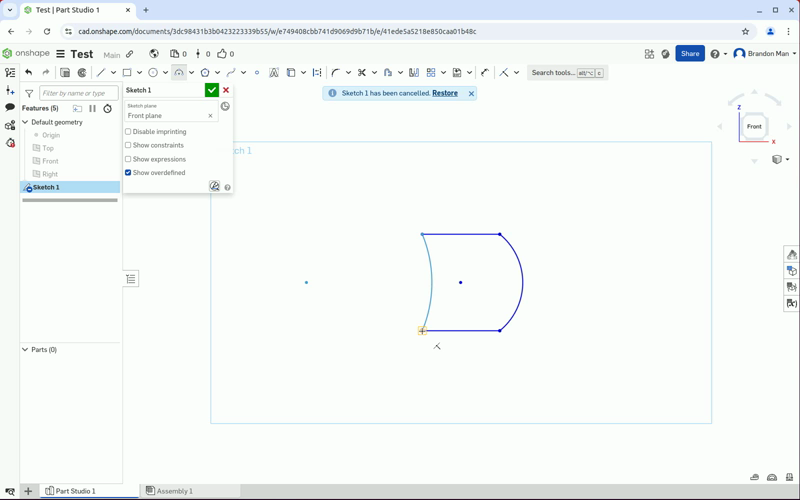
click(422, 330)
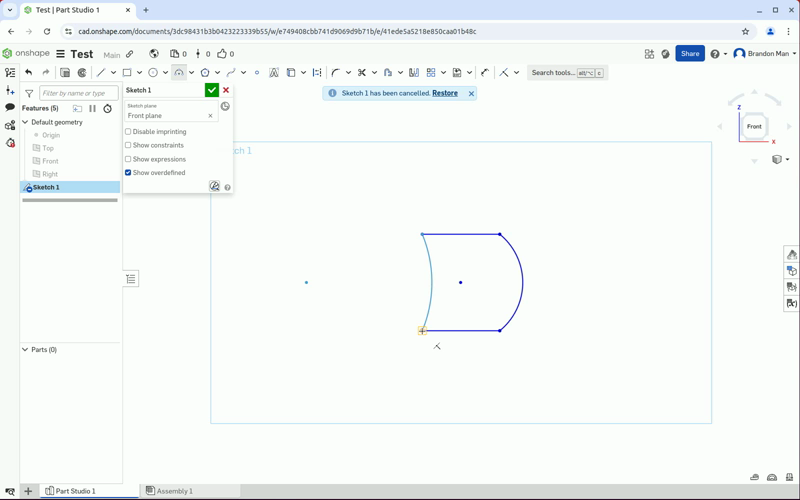
key_down(shift)
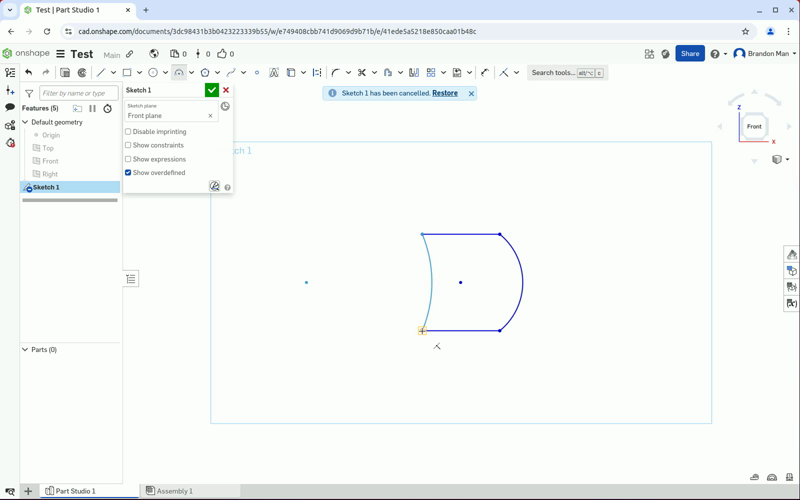
mouse_move(398, 282)
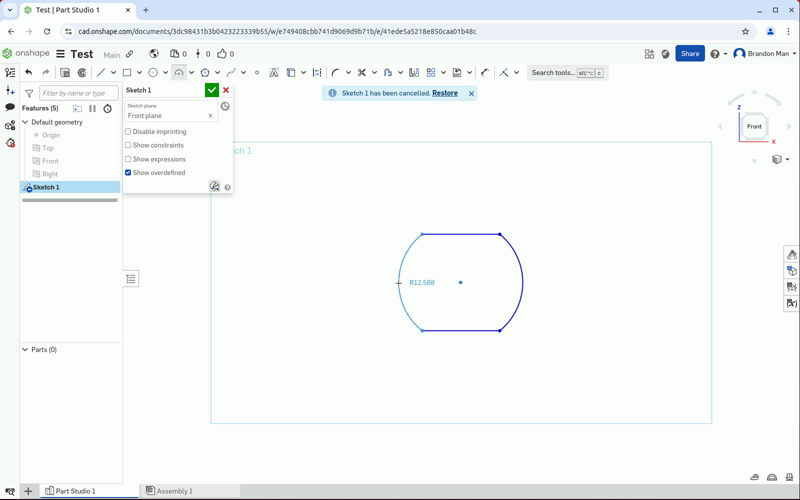
click(398, 282)
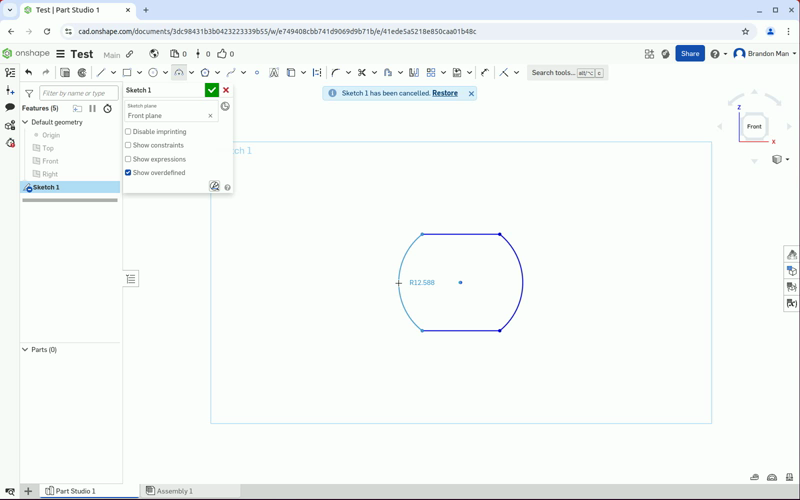
key_up(shift)
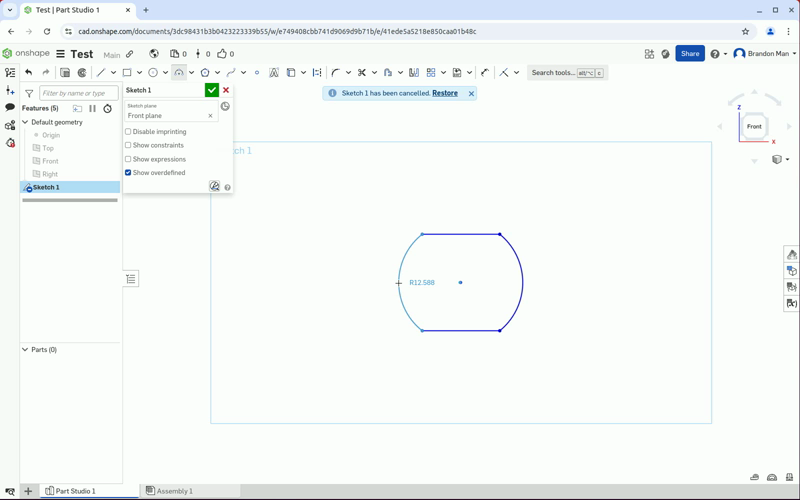
key(esc)
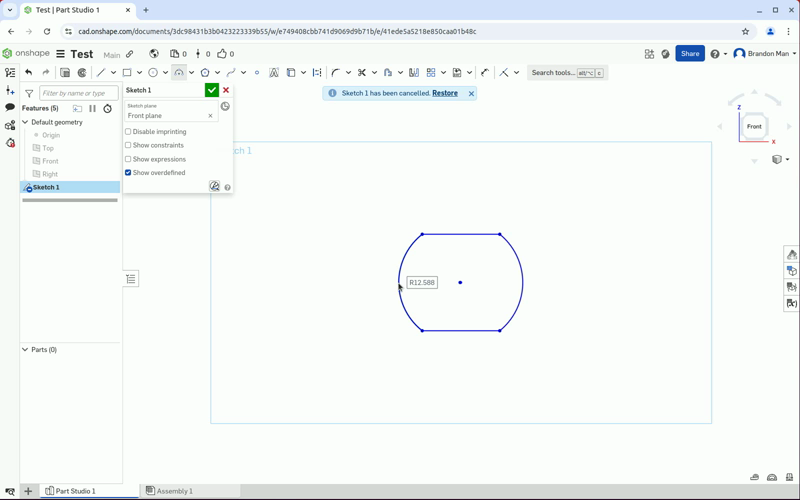
mouse_move(420, 266)
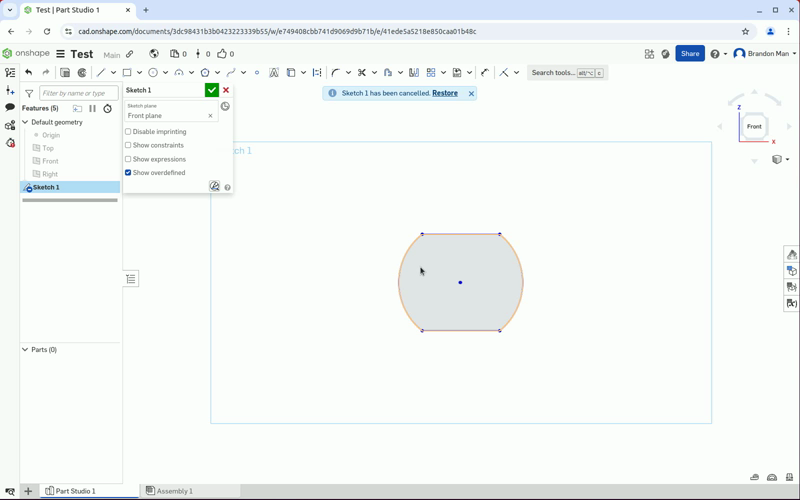
click(420, 266)
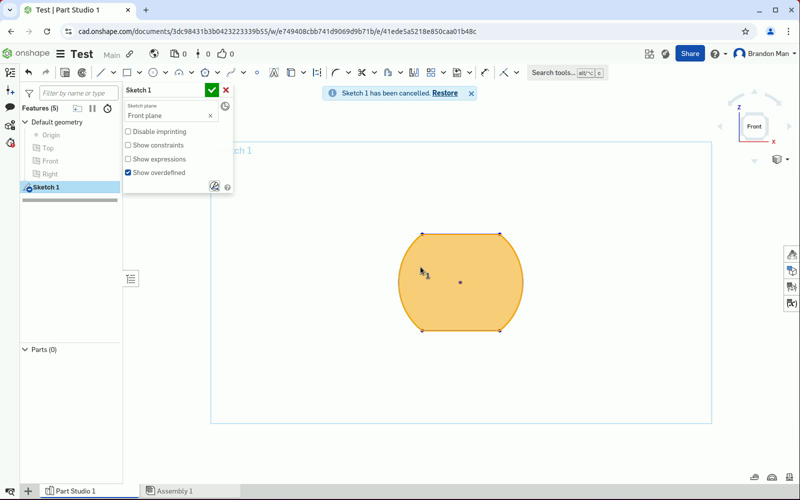
mouse_move(73, 352)
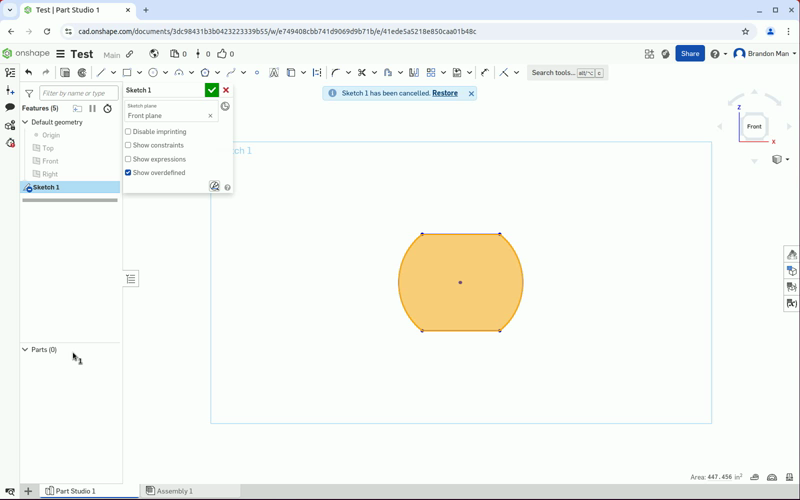
key(shift+y)
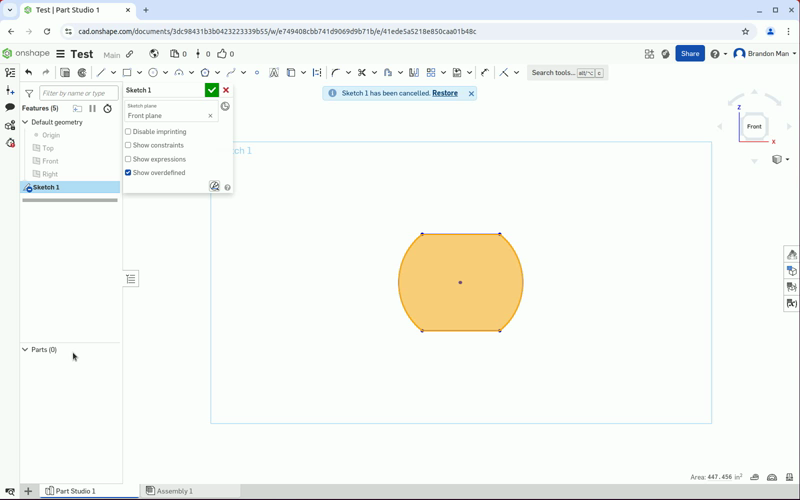
key(shift+e)
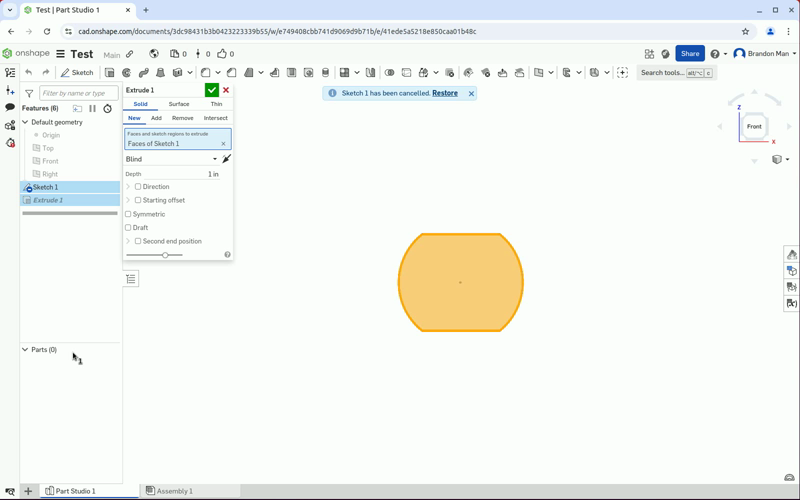
mouse_move(143, 106)
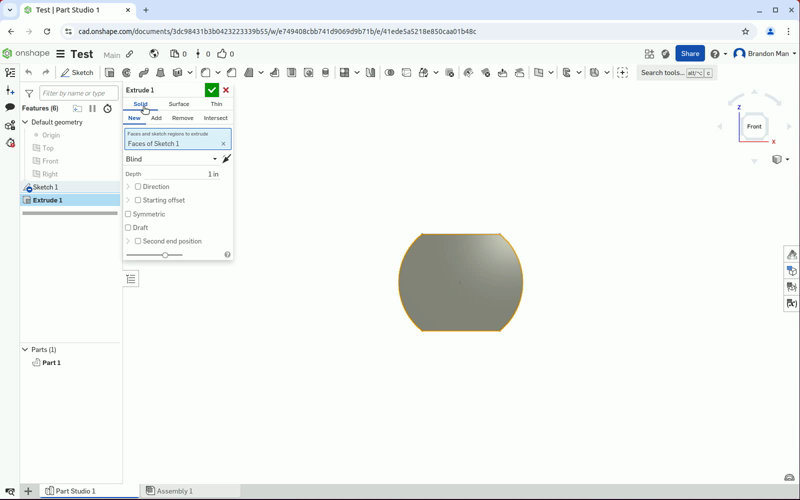
click(143, 106)
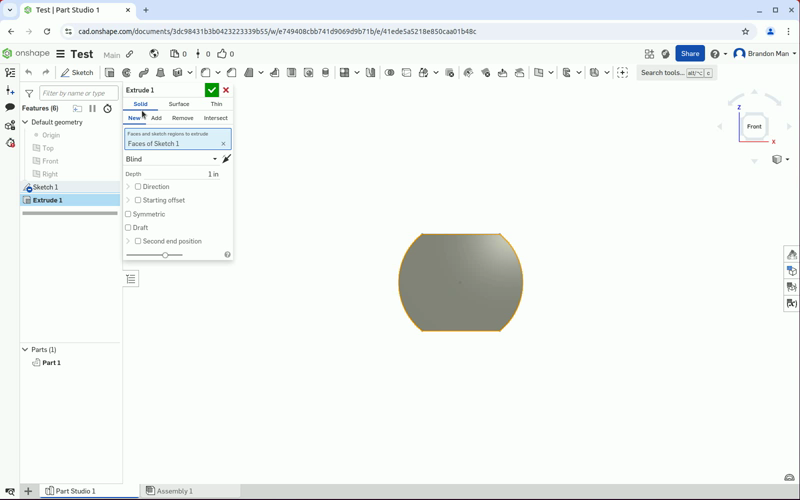
mouse_move(137, 120)
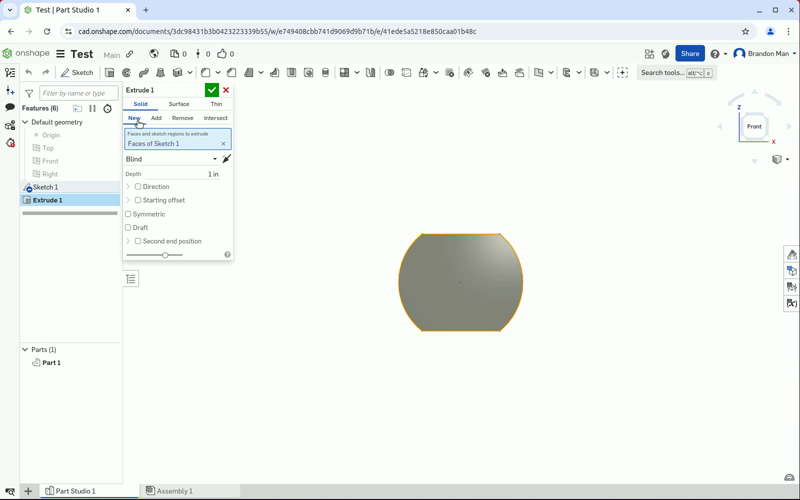
click(137, 120)
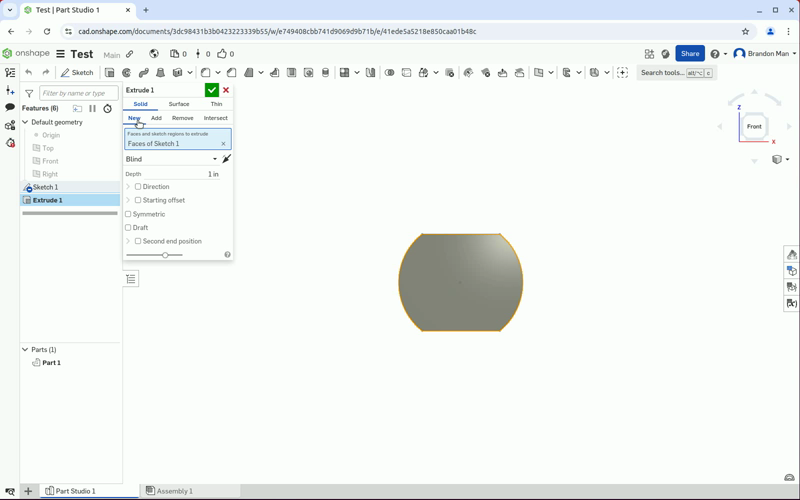
key(tab, 4)
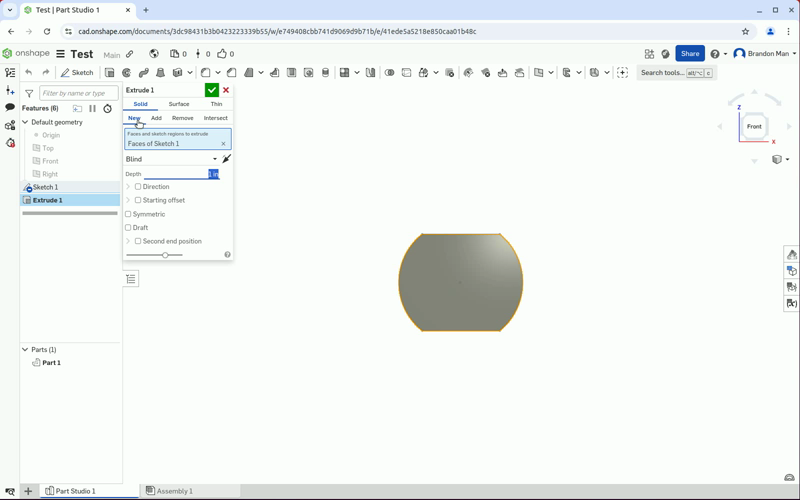
text(3.37)
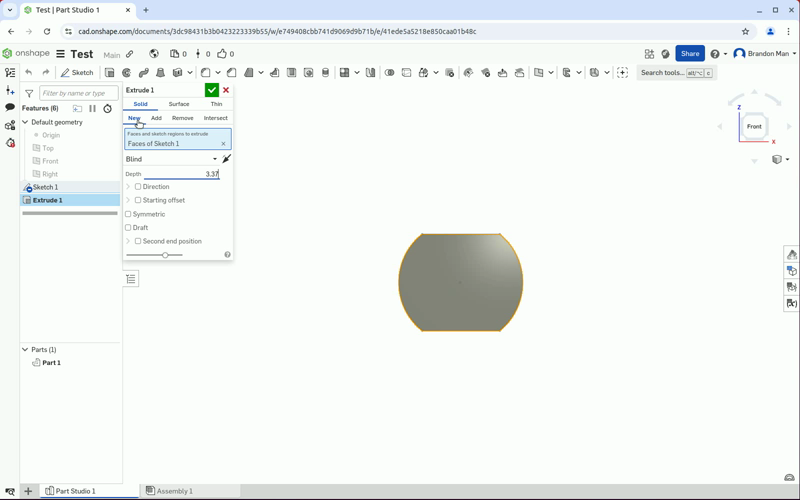
key(enter)
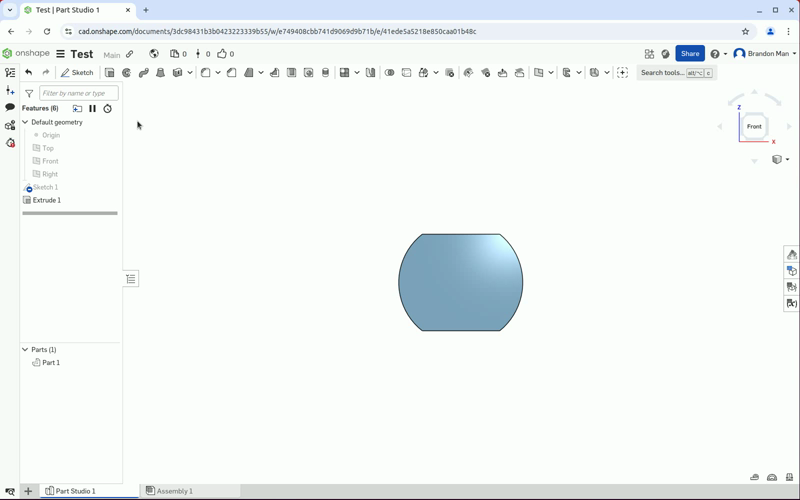
key(shift+h)
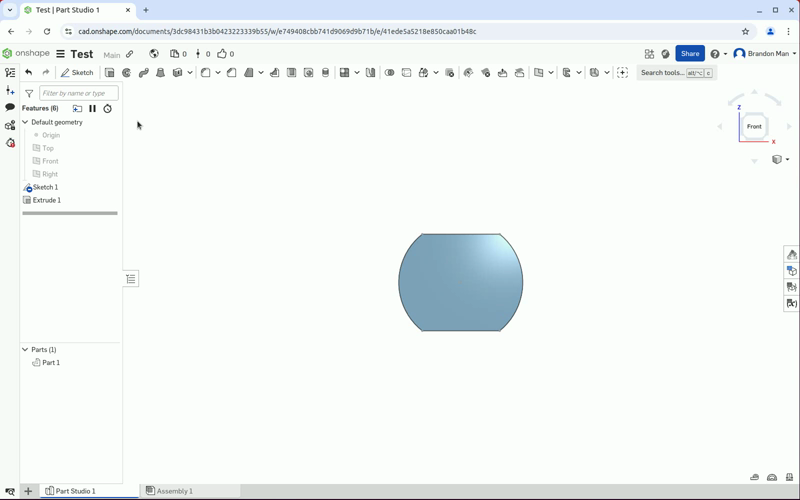
key(shift+h)
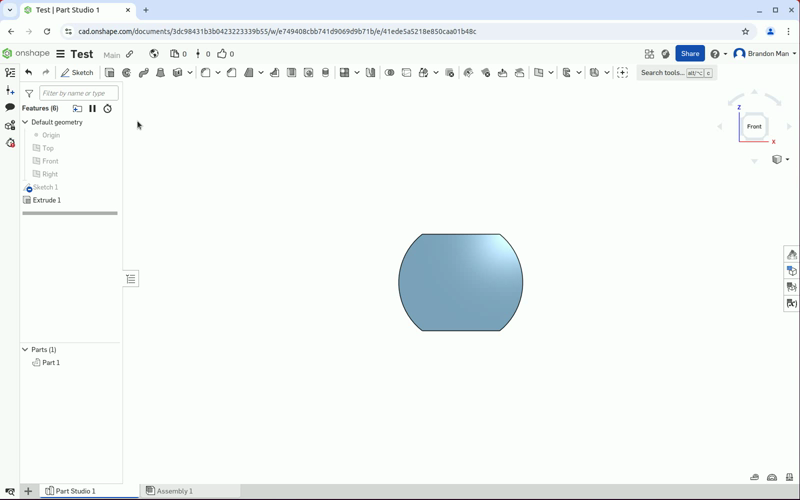
mouse_move(73, 189)
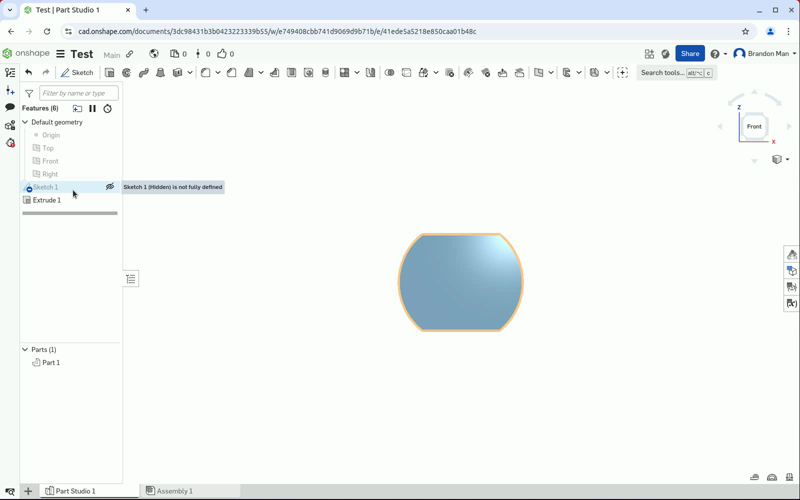
click(73, 189)
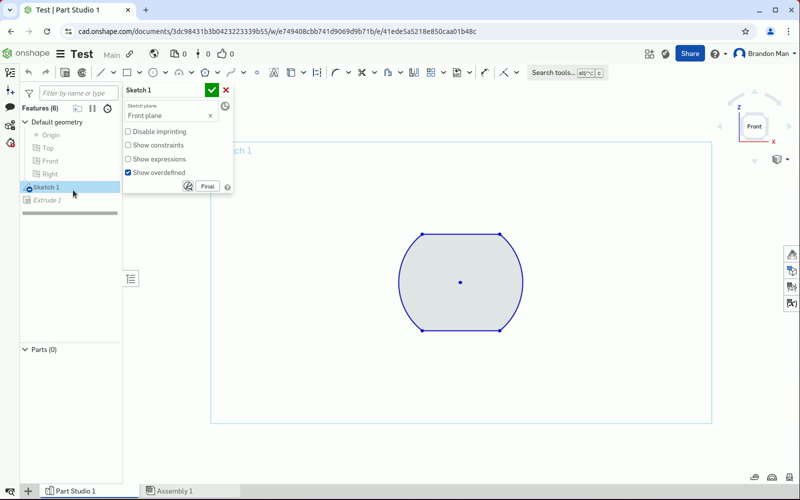
mouse_move(229, 92)
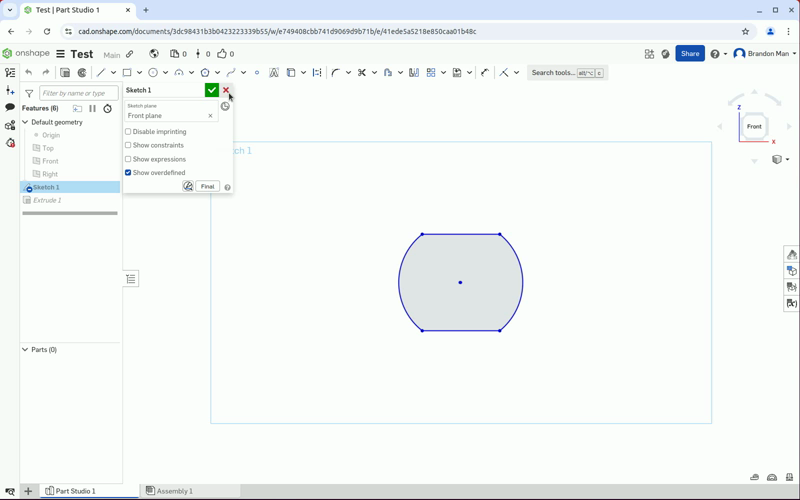
click(229, 92)
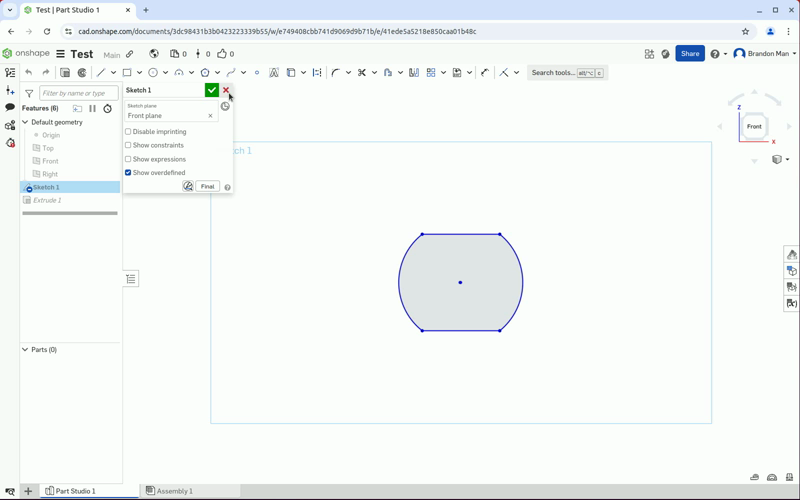
key(shift+s)
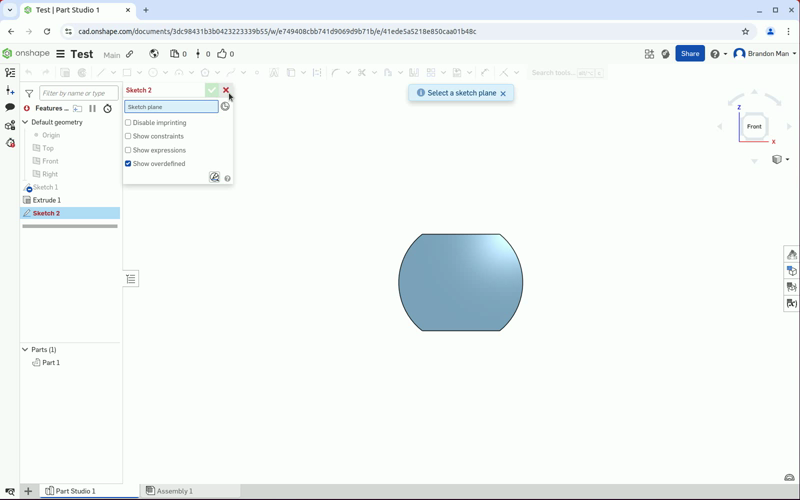
mouse_move(73, 163)
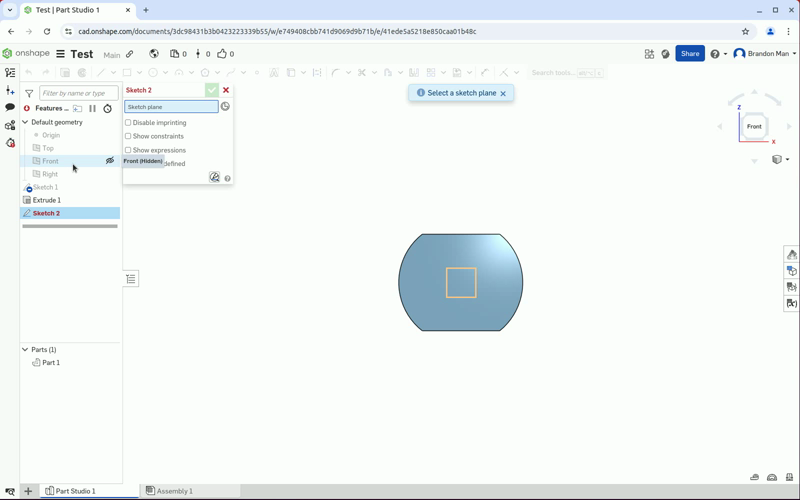
click(73, 163)
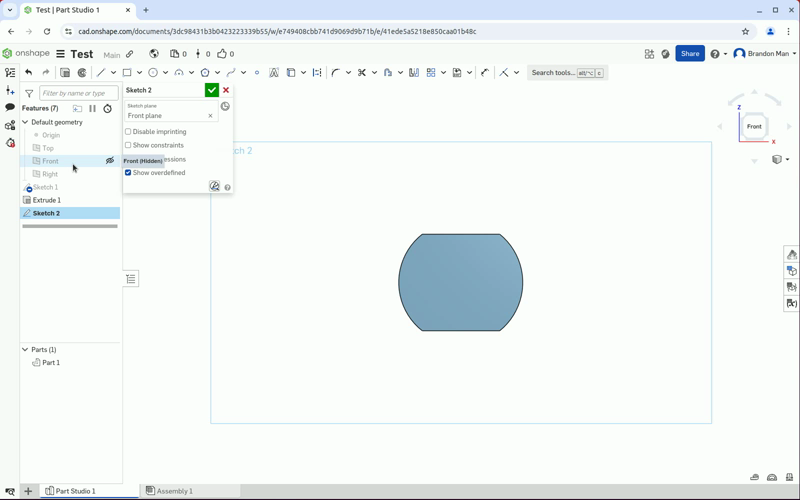
mouse_move(73, 352)
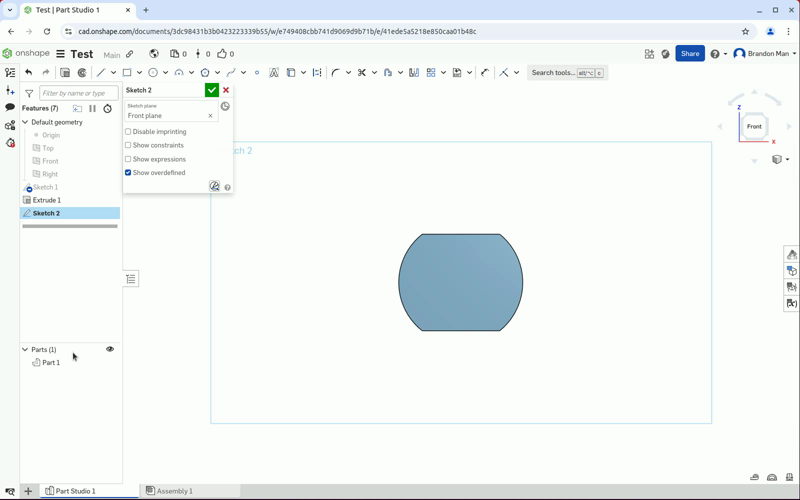
key(y)
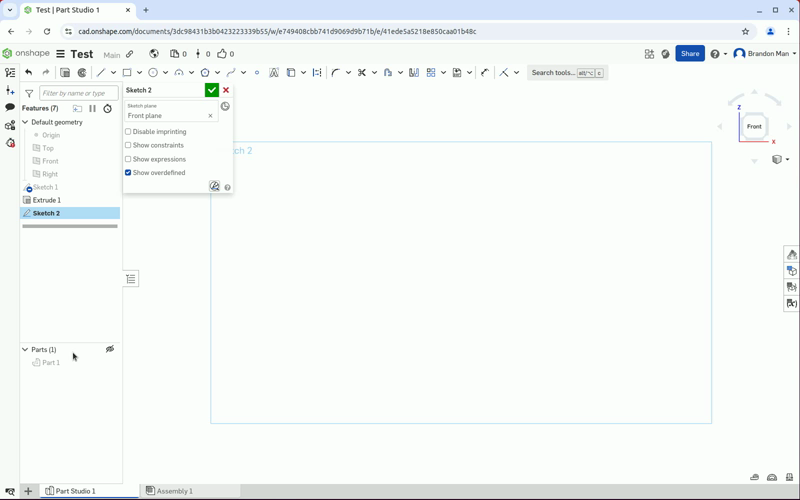
key(l)
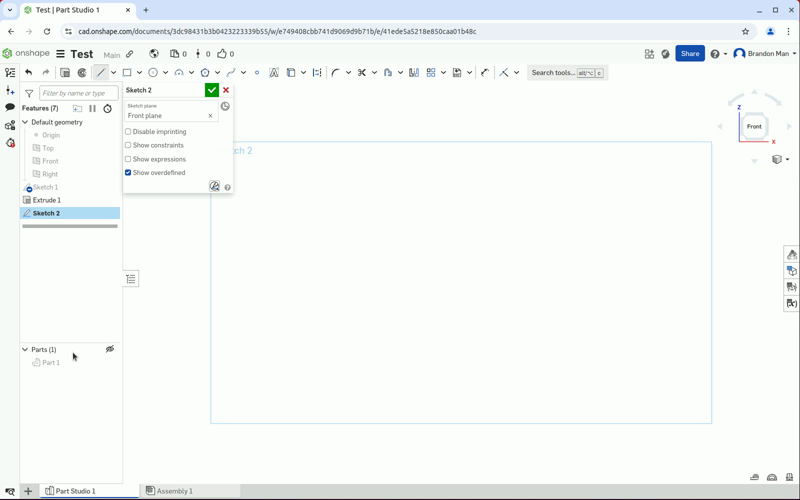
key_down(shift)
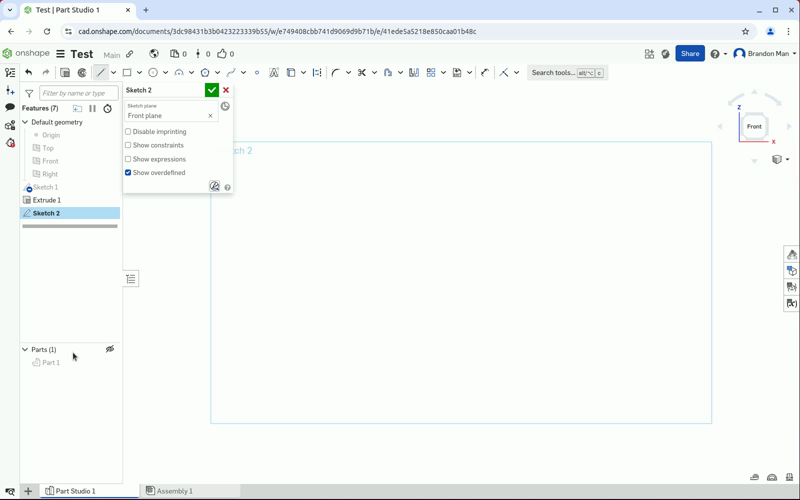
mouse_move(365, 330)
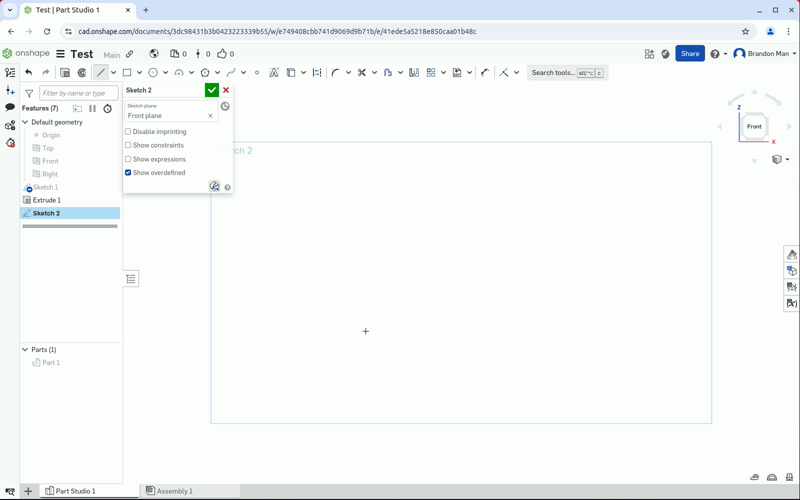
click(365, 330)
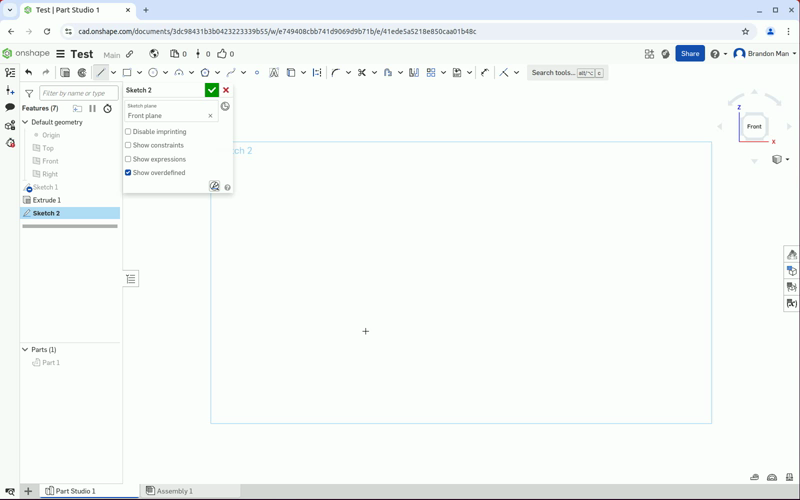
key_up(shift)
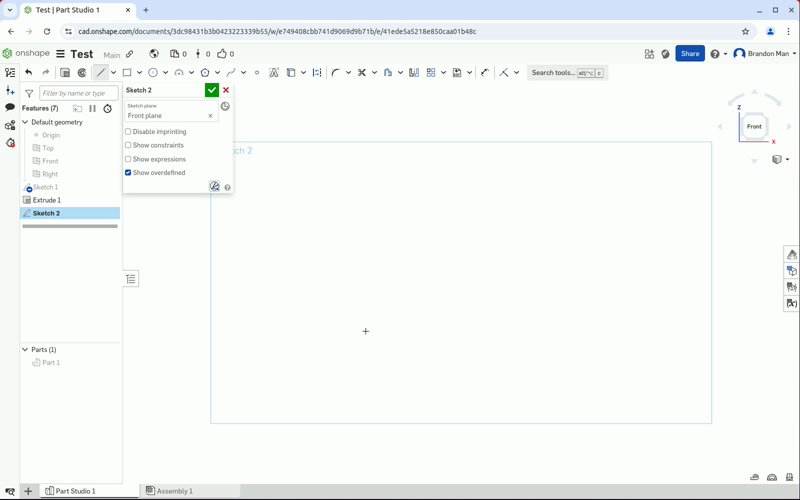
key_down(shift)
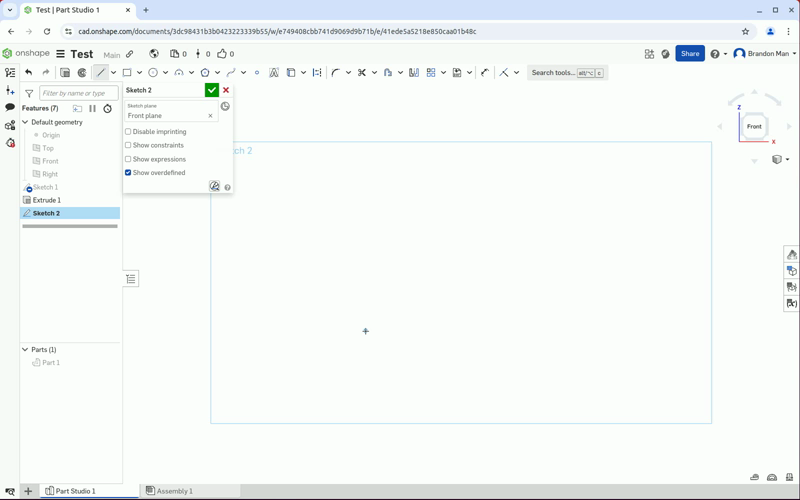
mouse_move(395, 330)
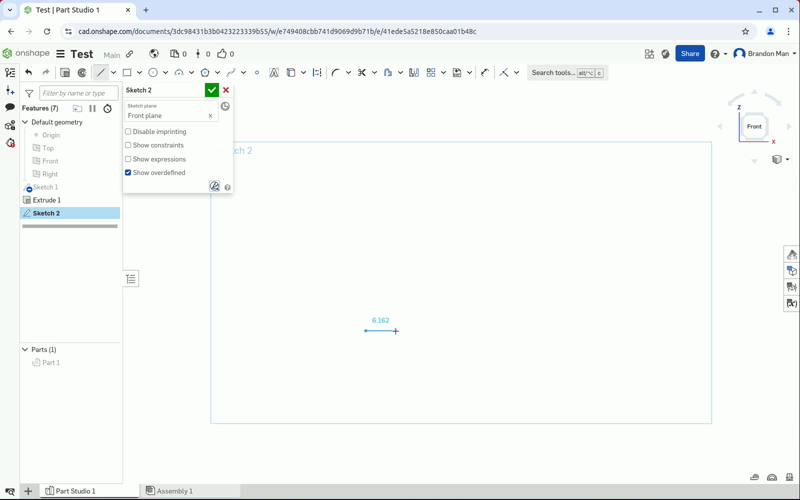
mouse_move(422, 330)
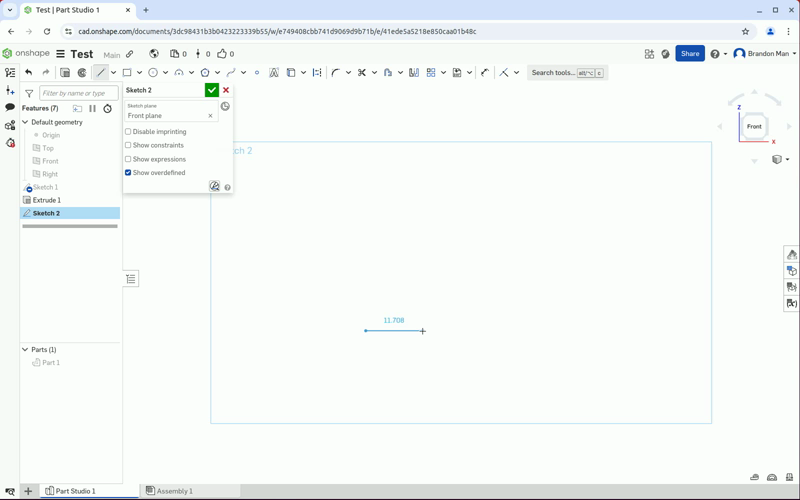
click(422, 330)
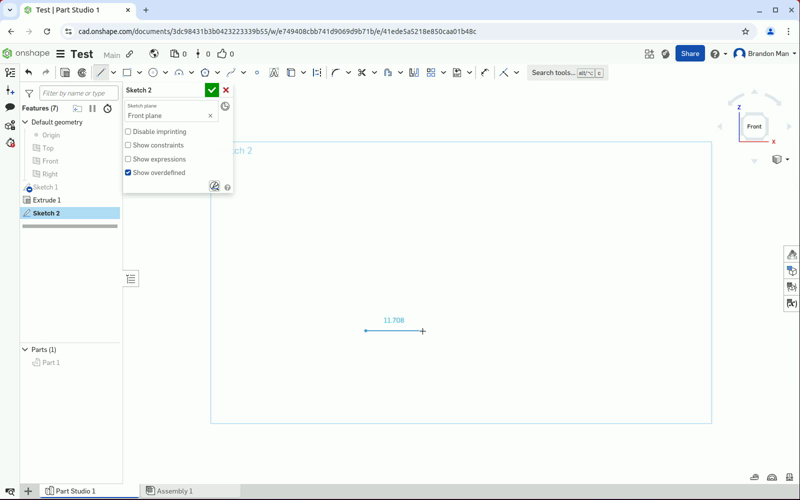
key_up(shift)
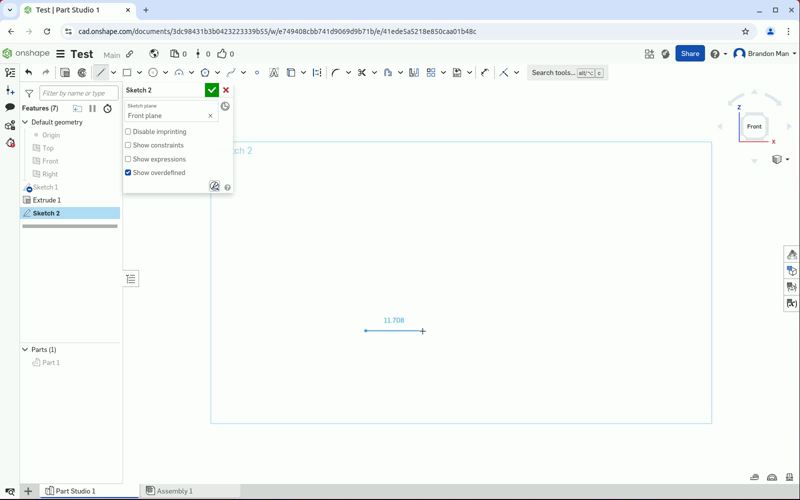
key(esc)
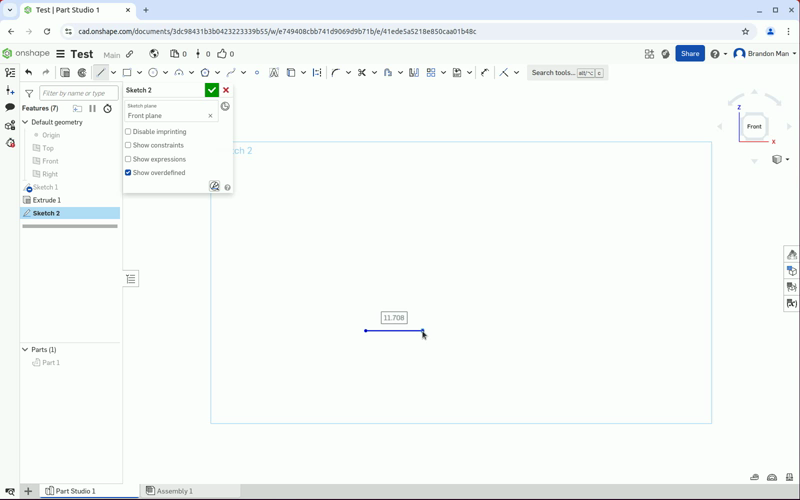
key(a)
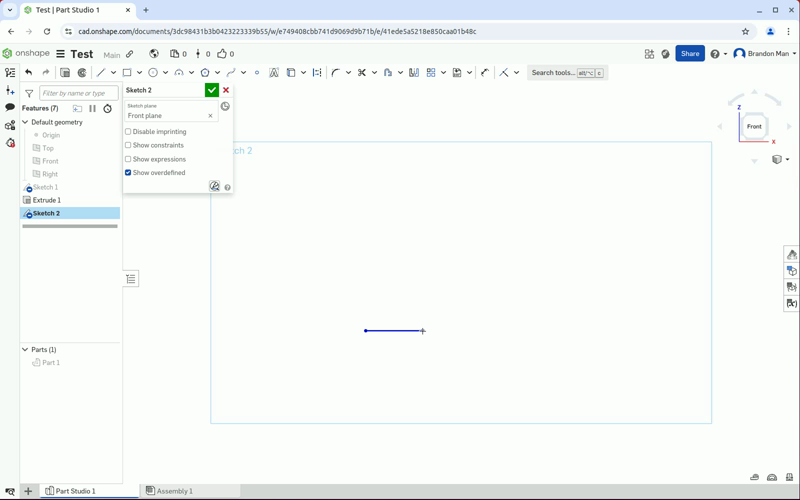
mouse_move(422, 330)
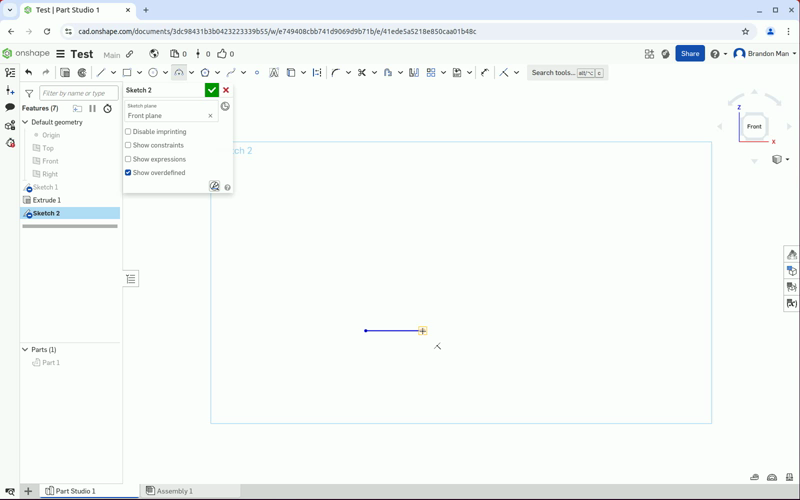
click(422, 330)
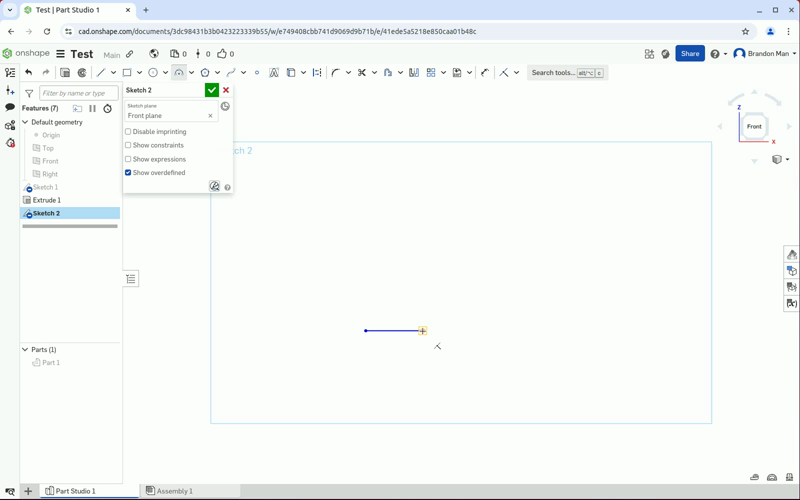
key_down(shift)
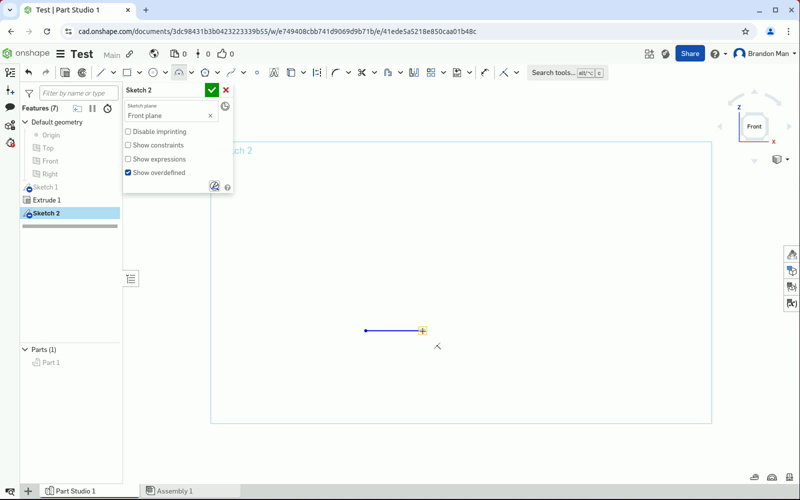
mouse_move(422, 234)
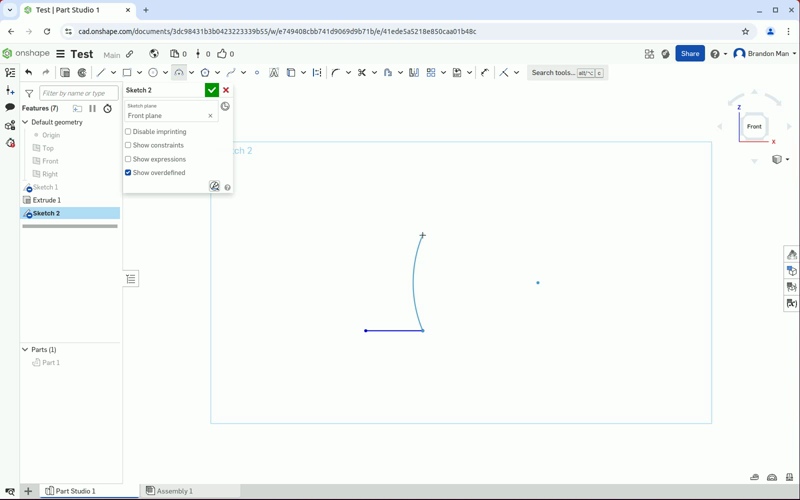
click(422, 234)
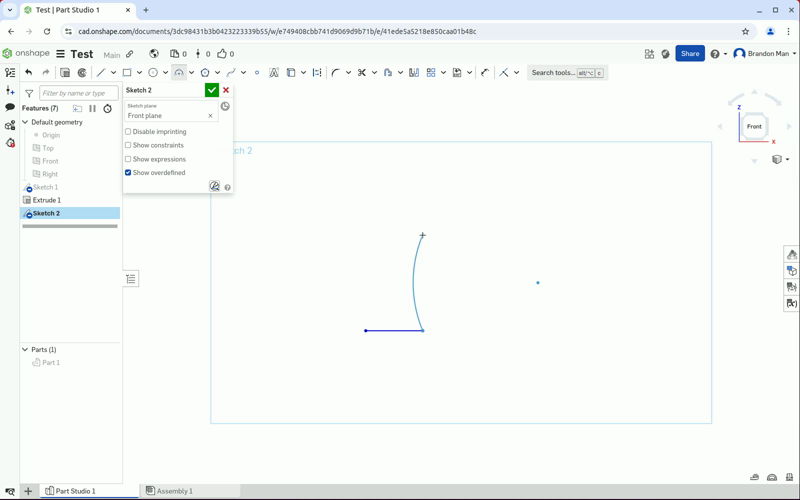
mouse_move(399, 282)
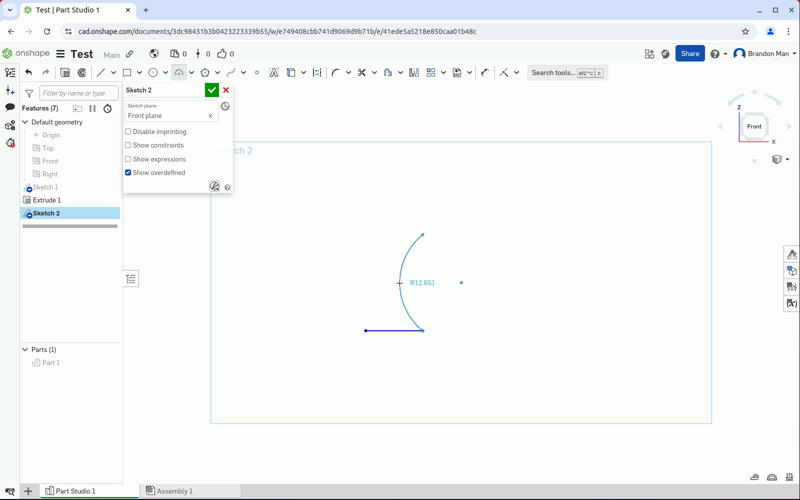
click(399, 282)
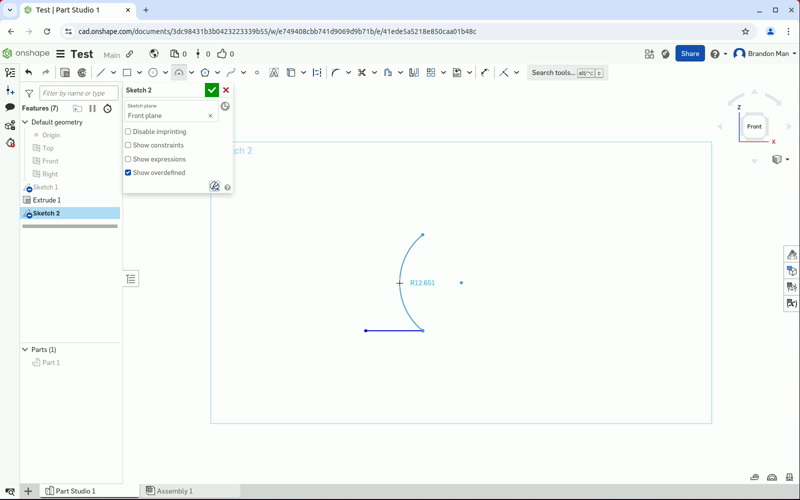
key_up(shift)
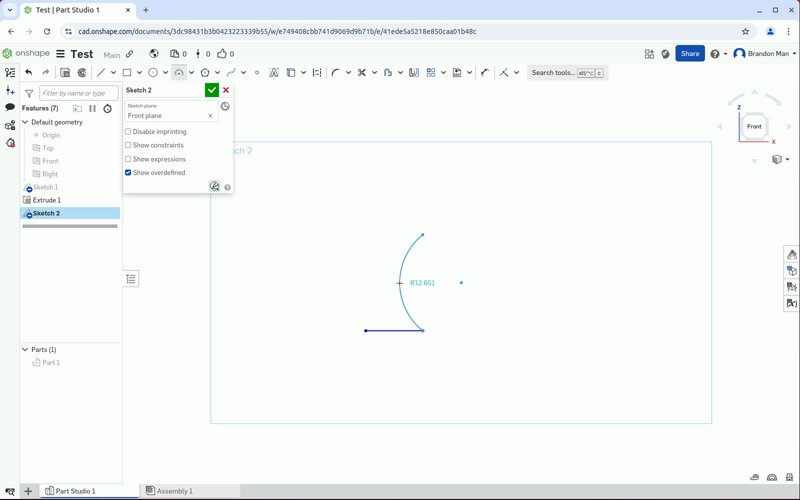
key(esc)
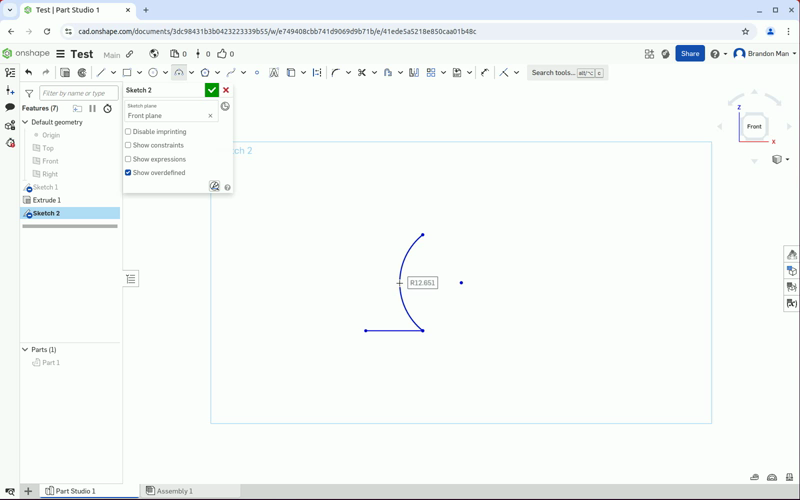
key(l)
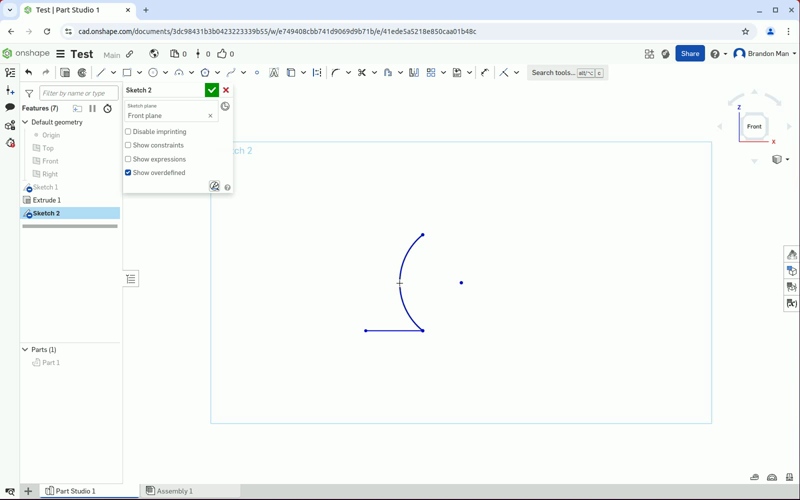
mouse_move(422, 234)
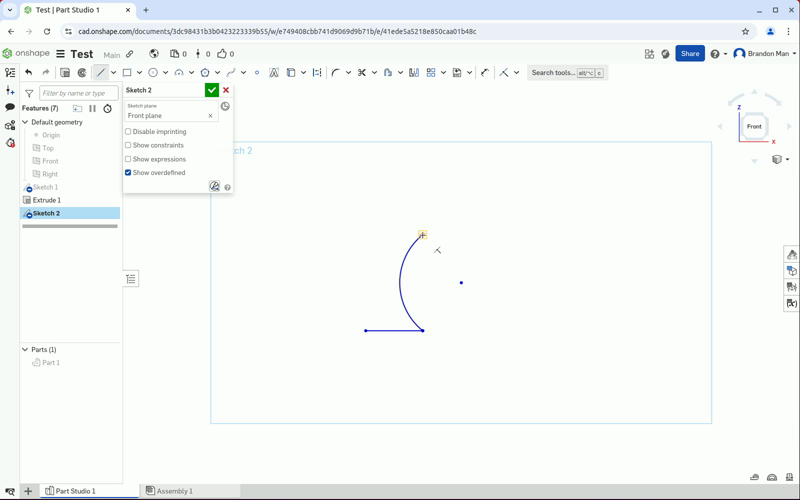
click(422, 234)
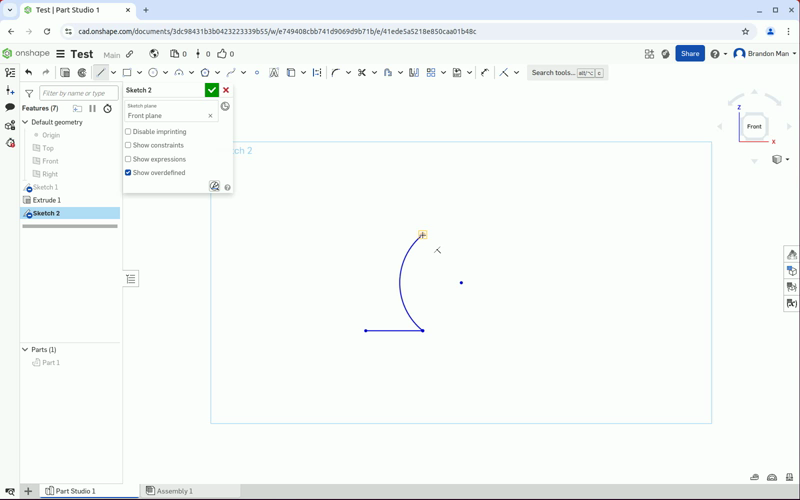
key_down(shift)
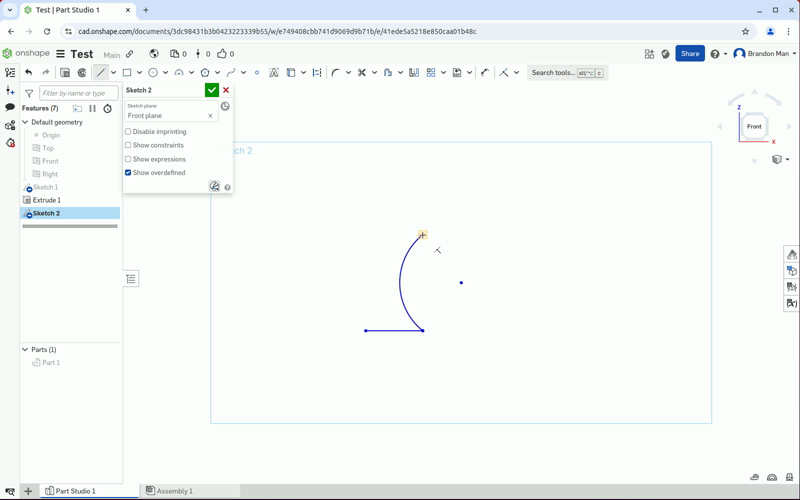
mouse_move(452, 234)
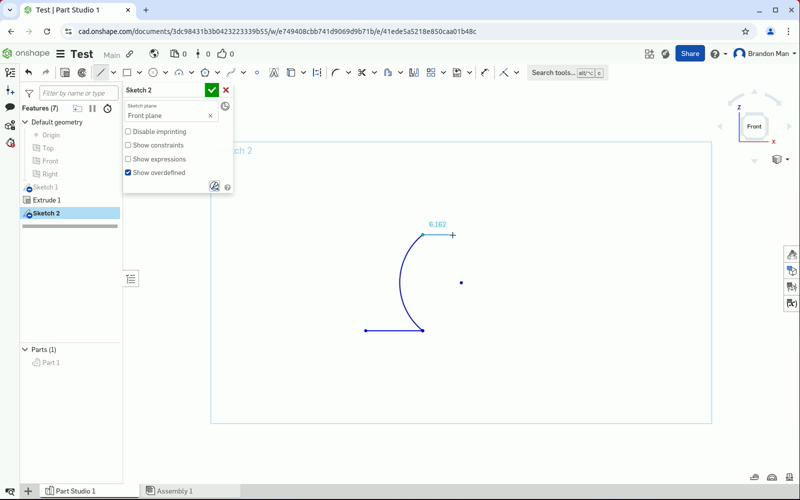
mouse_move(365, 234)
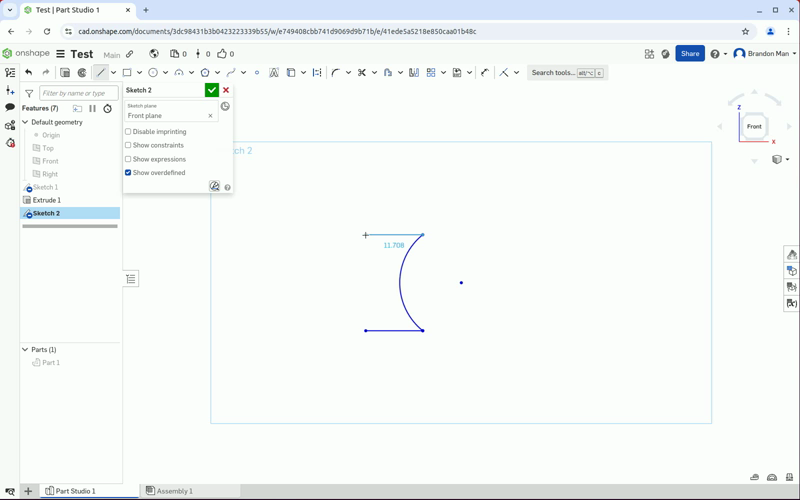
click(365, 234)
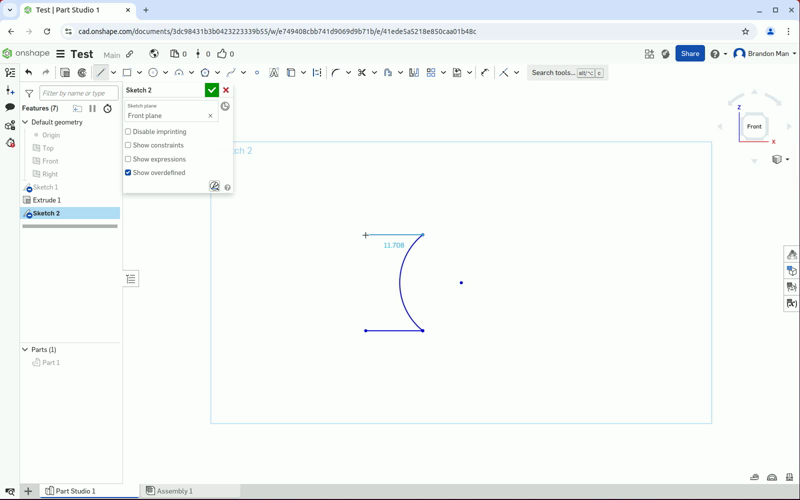
key_up(shift)
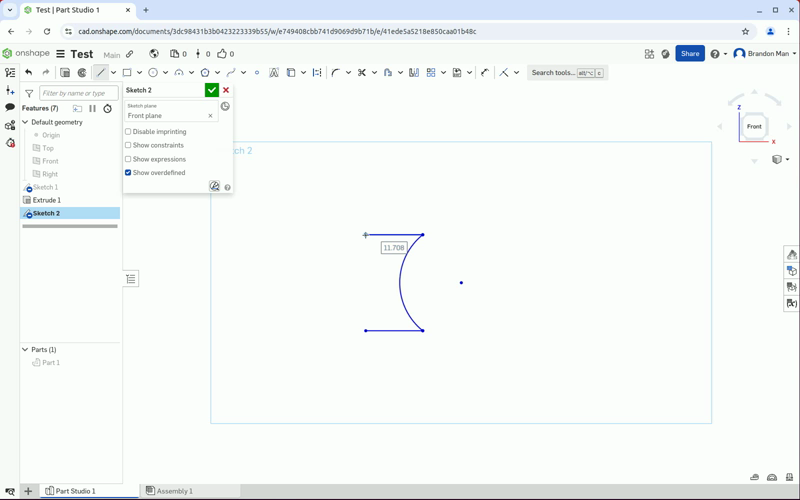
key_down(shift)
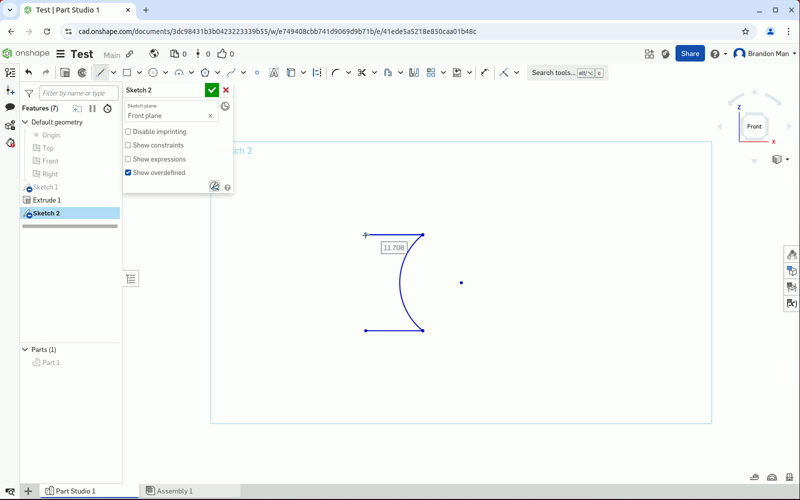
mouse_move(365, 330)
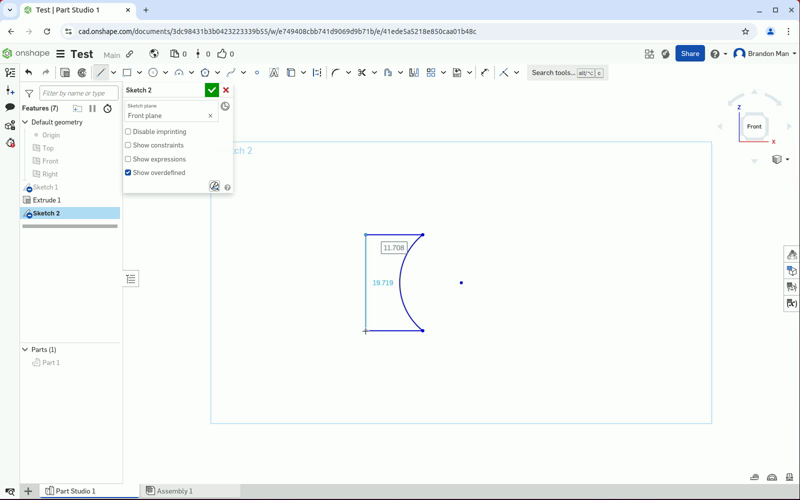
key_up(shift)
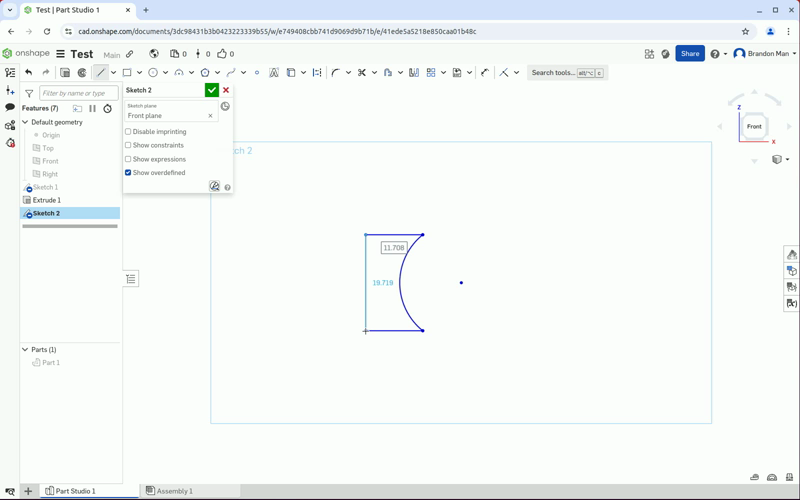
click(365, 330)
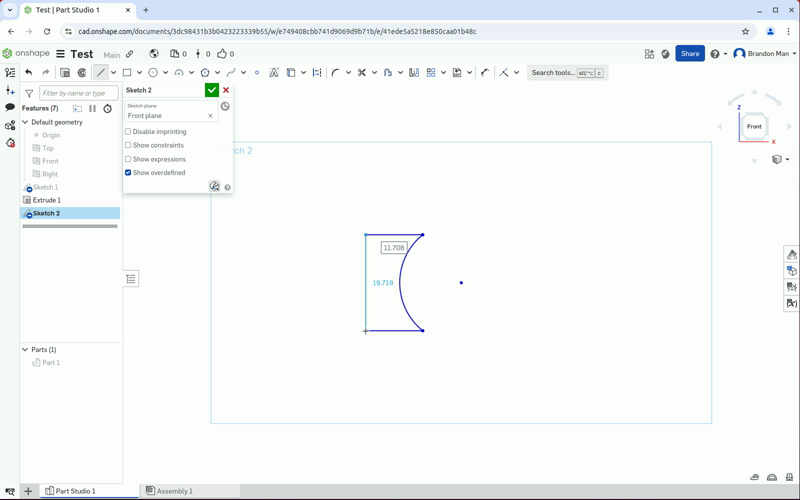
key(esc)
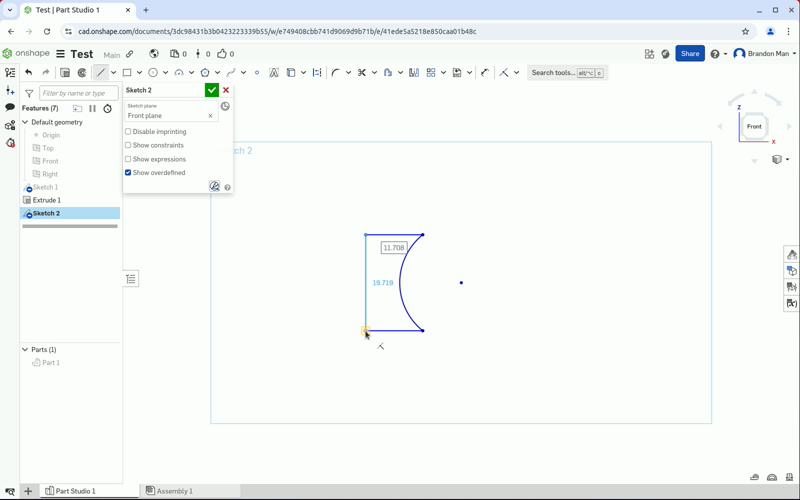
mouse_move(384, 243)
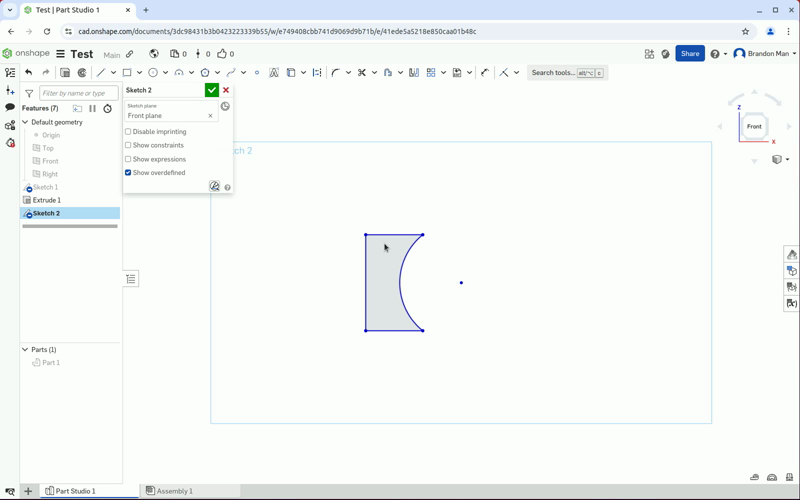
click(384, 243)
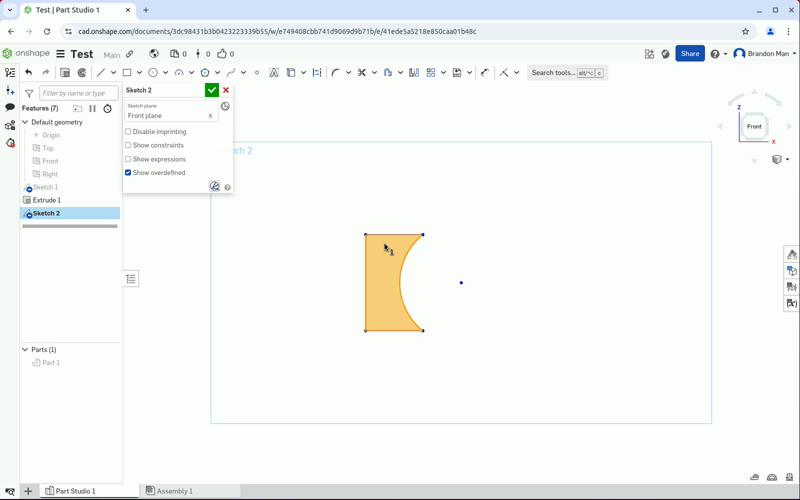
mouse_move(73, 352)
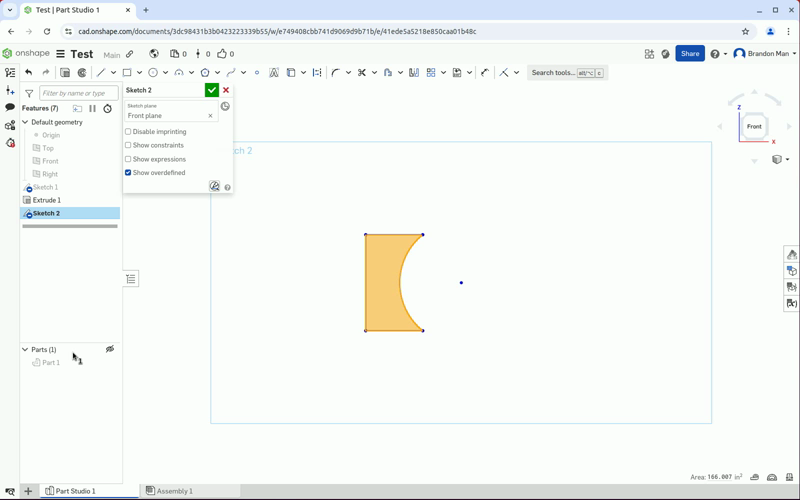
key(shift+y)
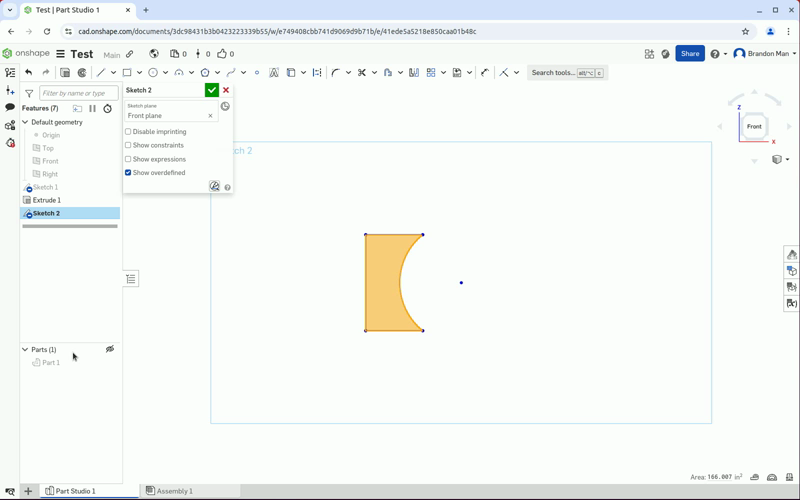
key(shift+e)
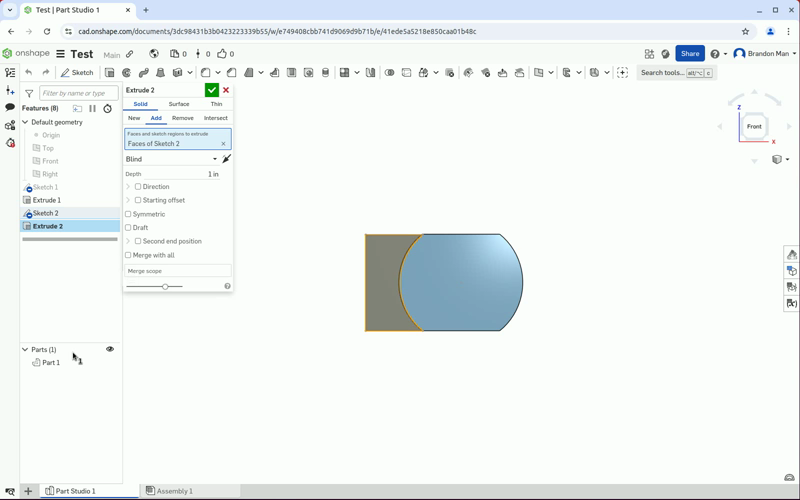
mouse_move(143, 106)
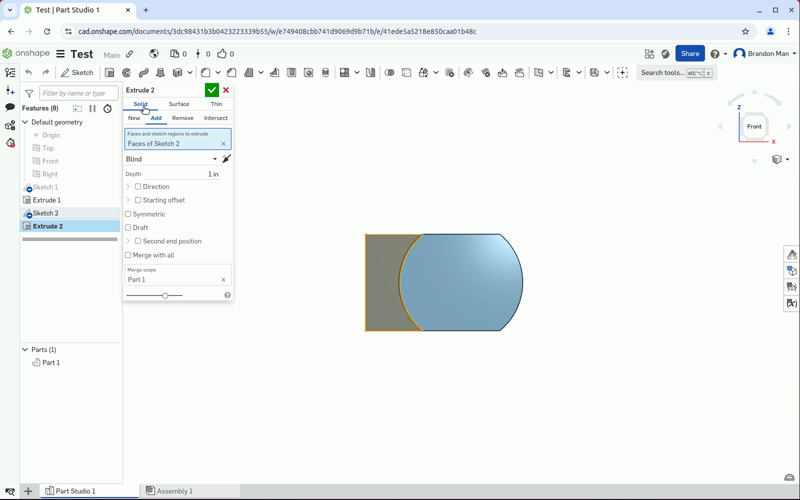
click(143, 106)
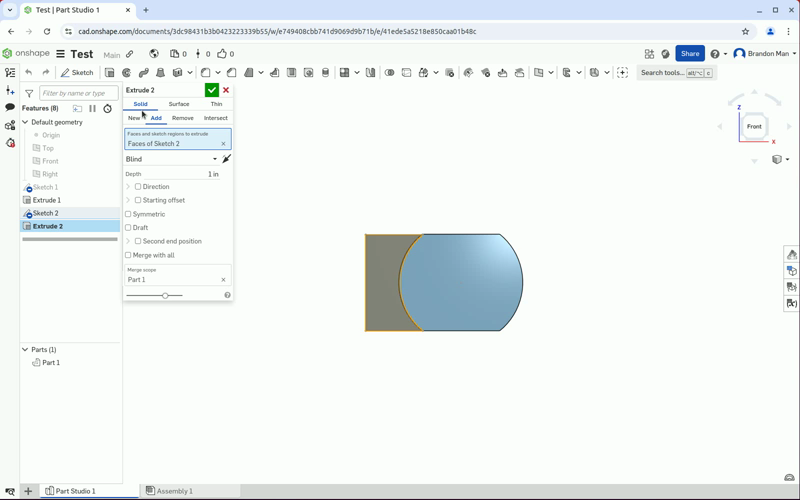
mouse_move(137, 120)
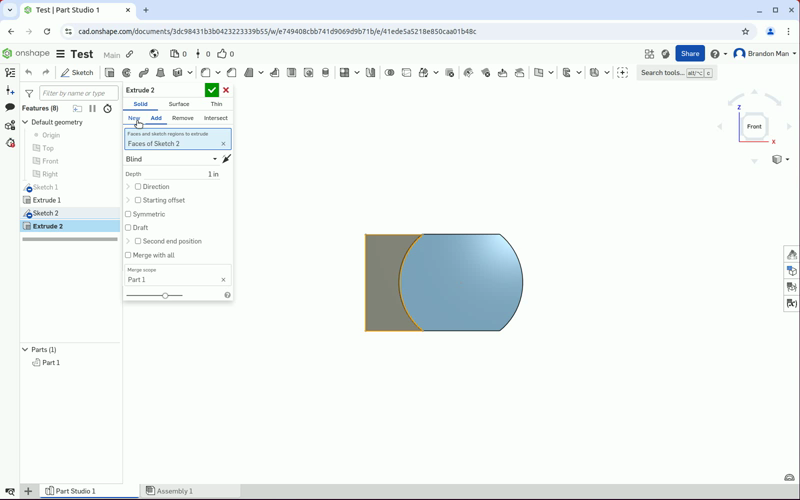
click(137, 120)
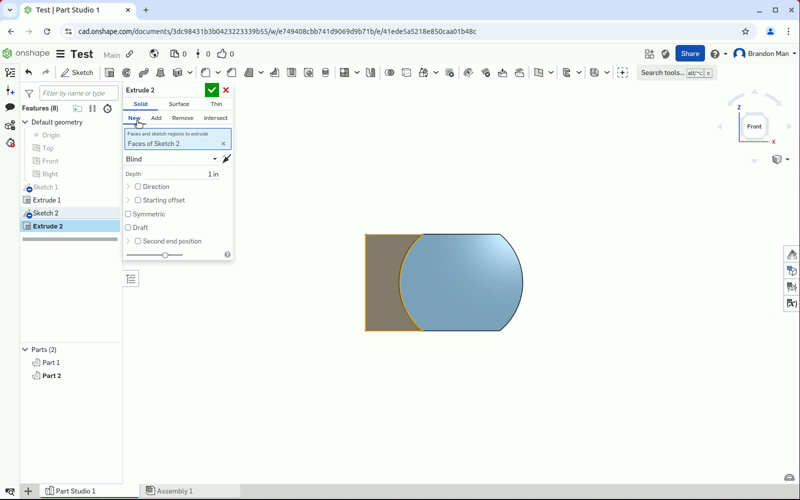
key(tab, 4)
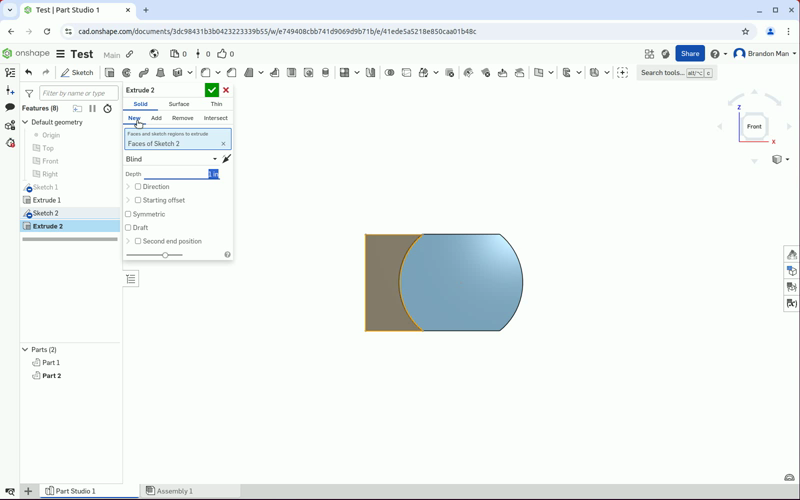
text(23.108)
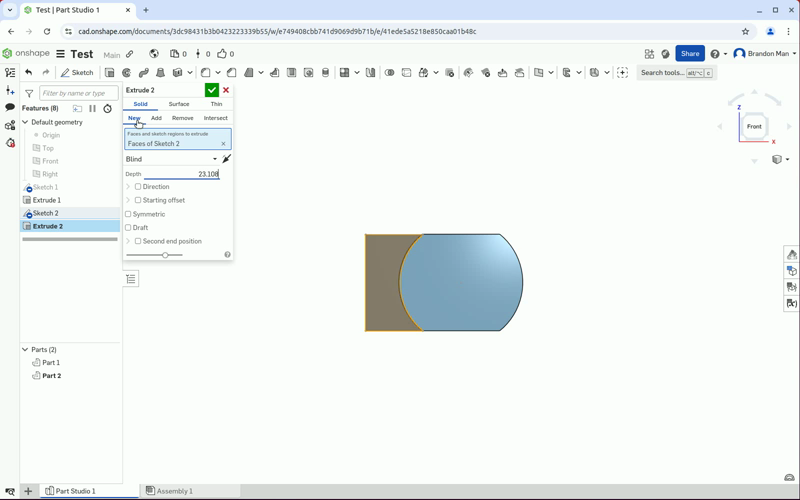
key(enter)
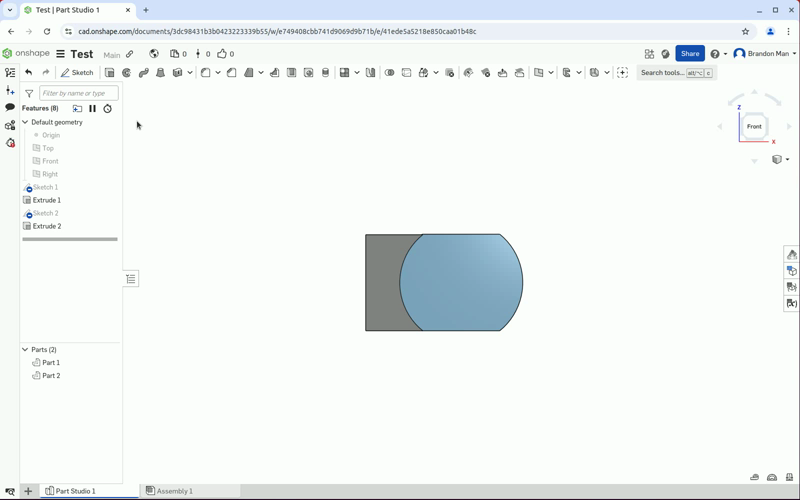
key(shift+h)
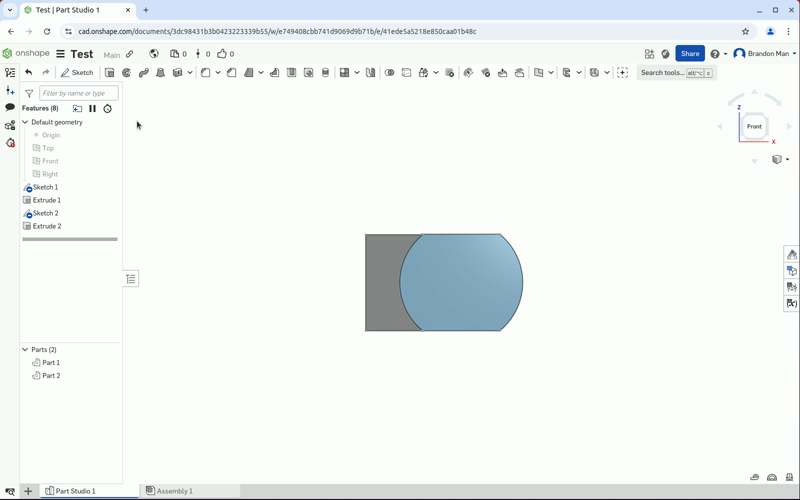
key(shift+h)
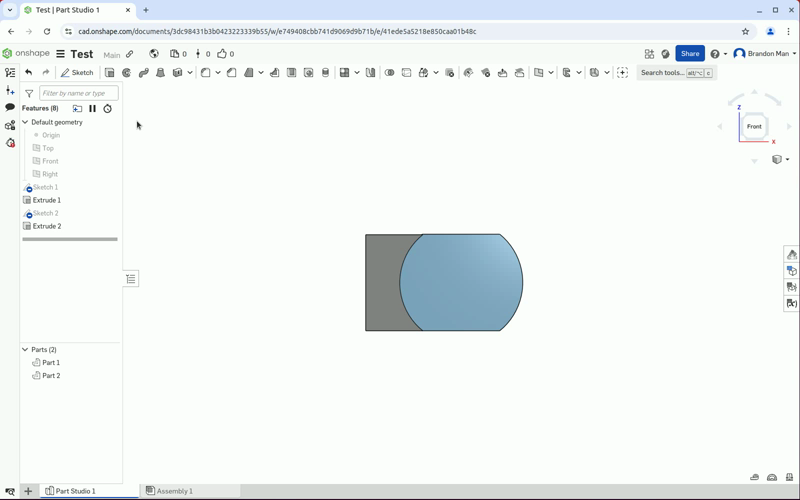
mouse_move(73, 189)
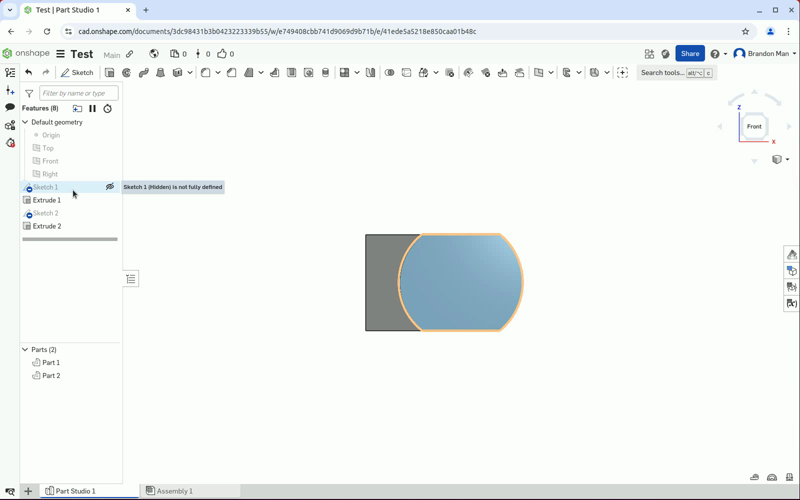
click(73, 189)
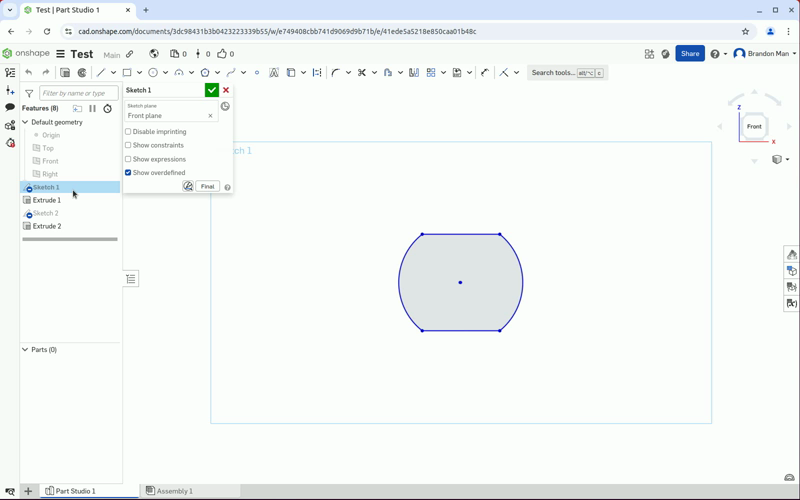
mouse_move(229, 92)
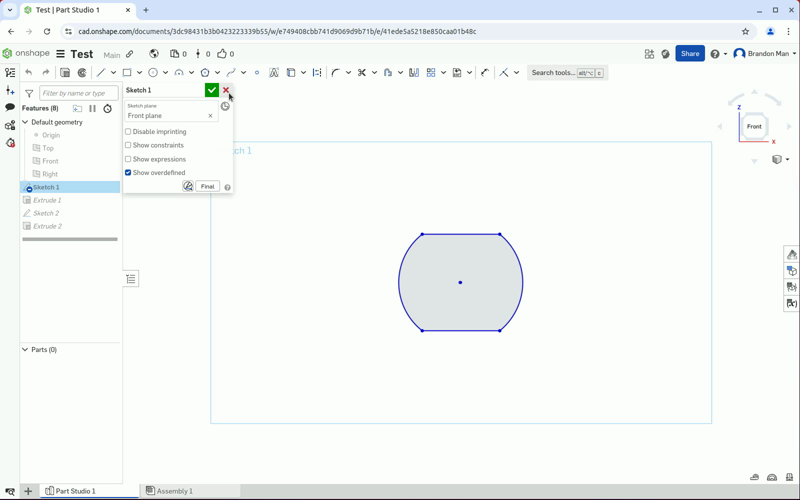
click(229, 92)
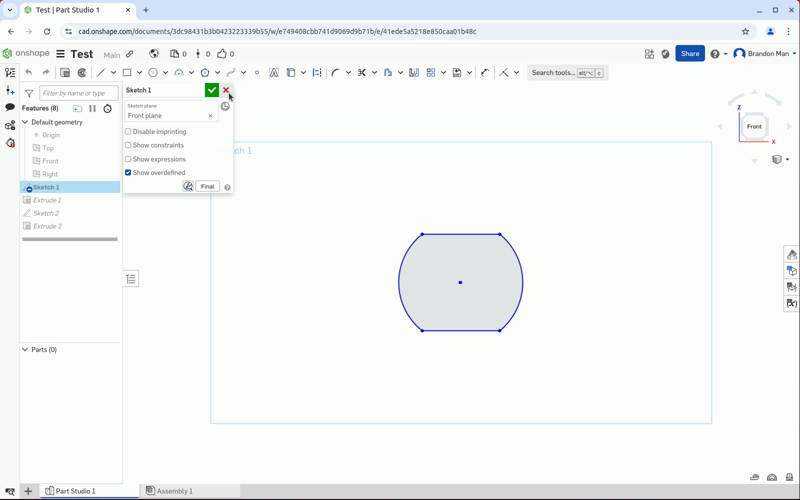
key(shift+s)
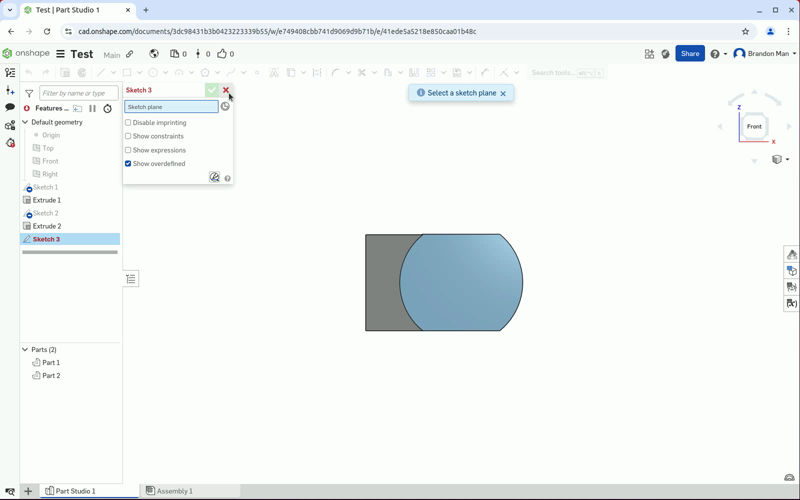
mouse_move(73, 163)
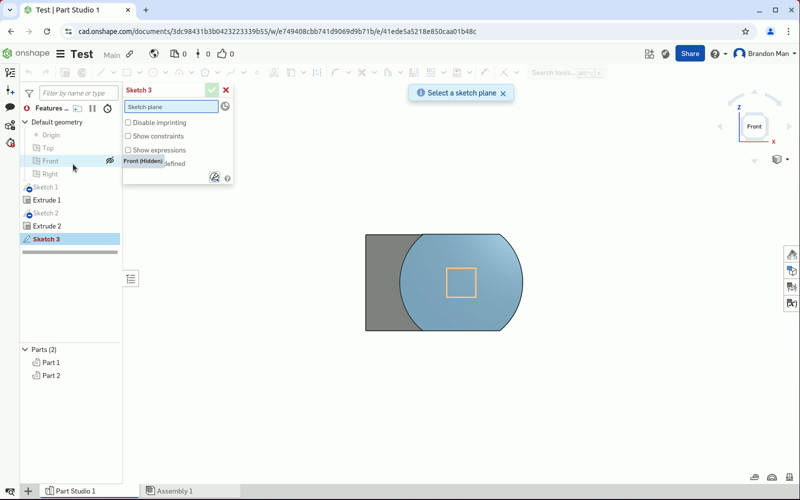
click(73, 163)
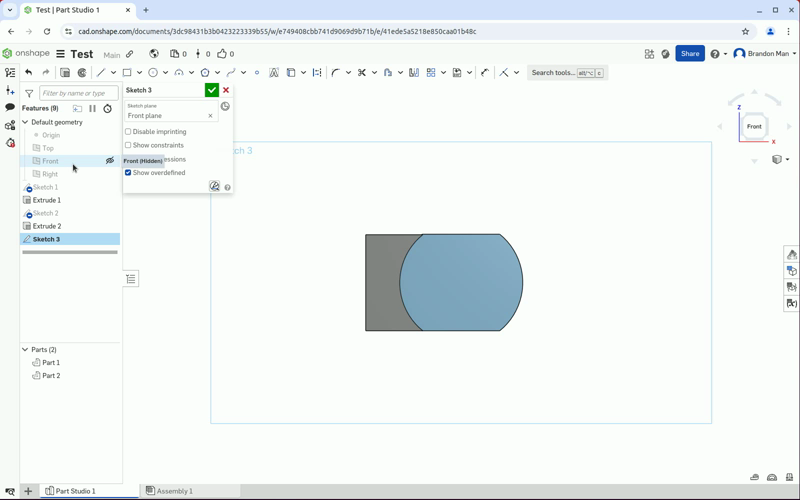
mouse_move(73, 352)
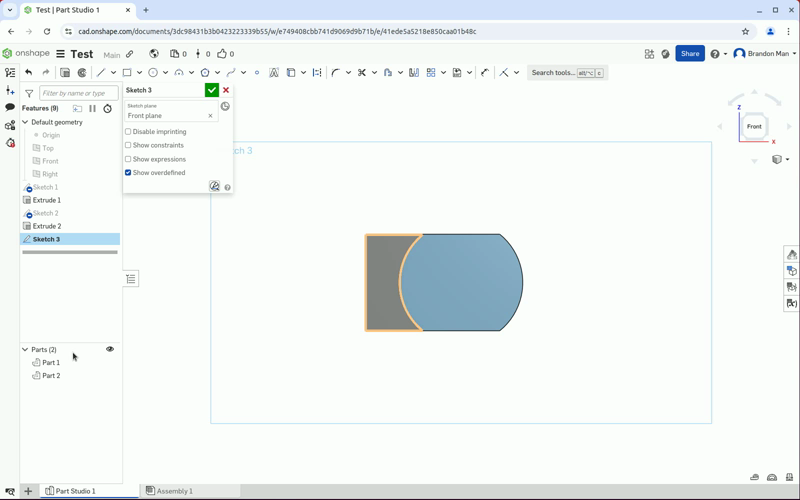
key(y)
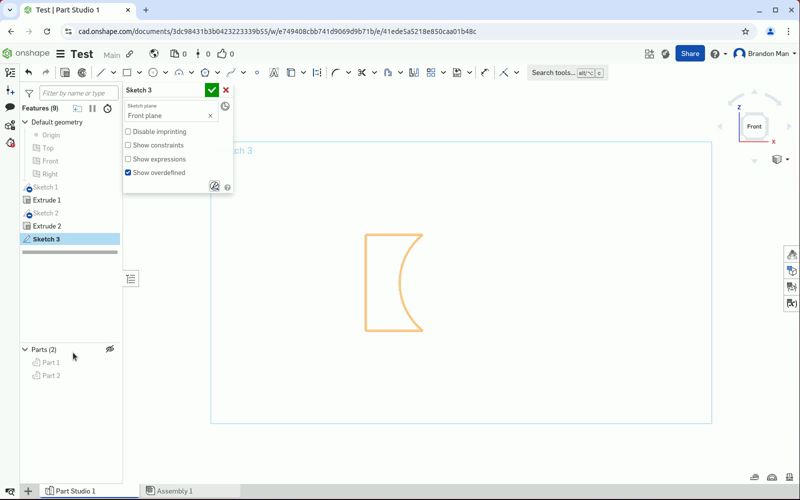
key(l)
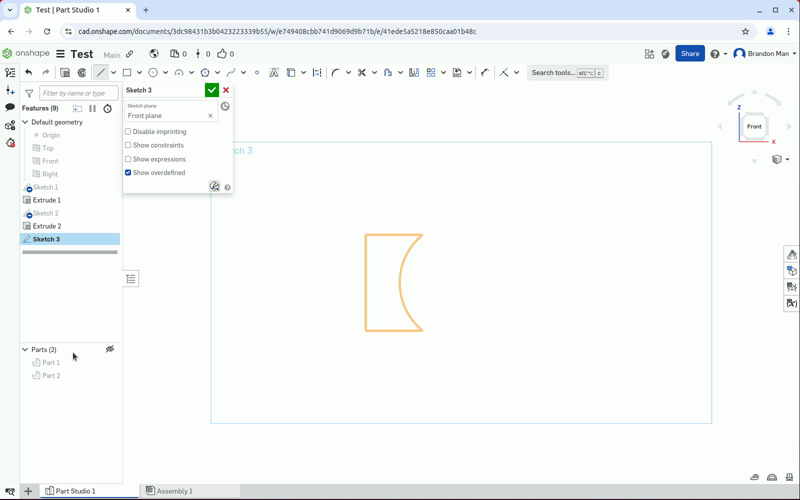
key_down(shift)
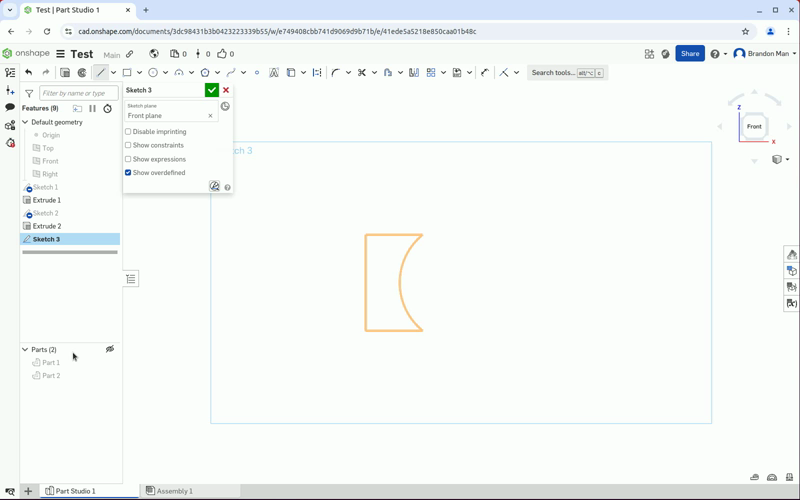
mouse_move(499, 330)
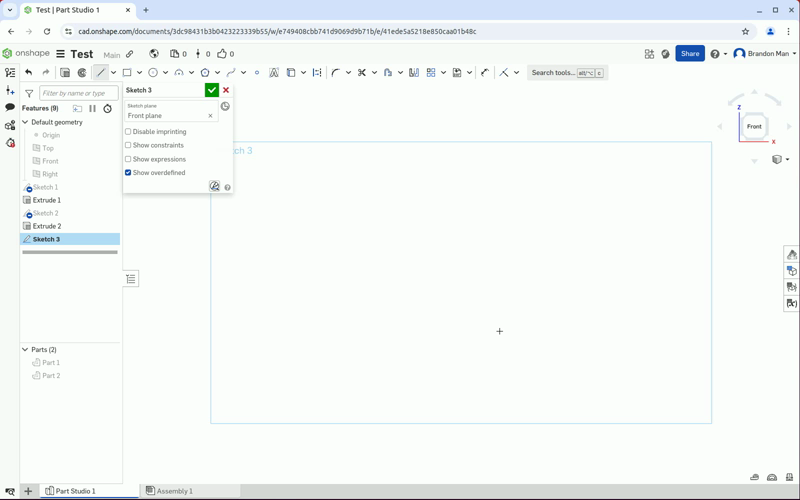
click(499, 330)
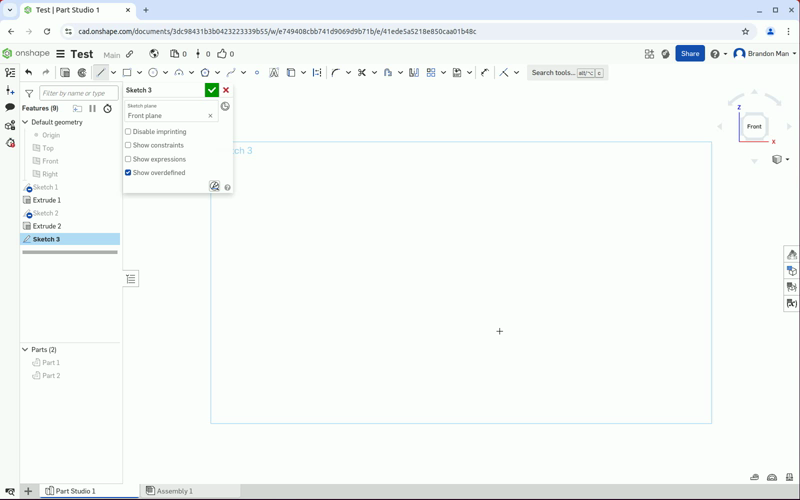
key_up(shift)
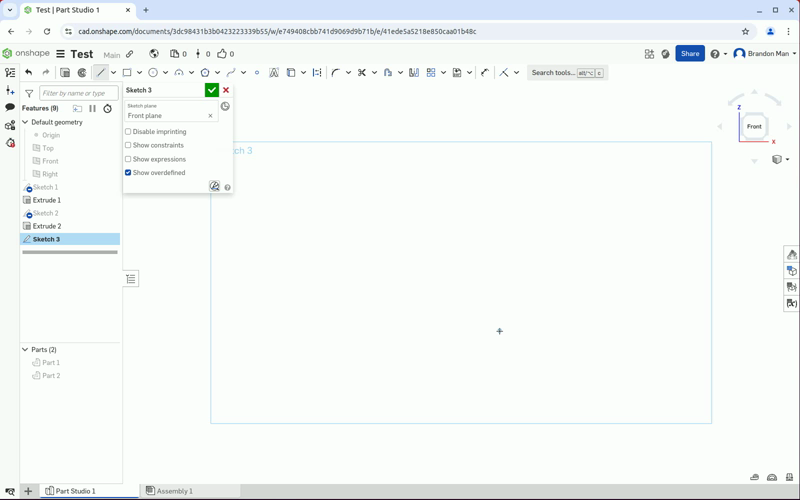
key_down(shift)
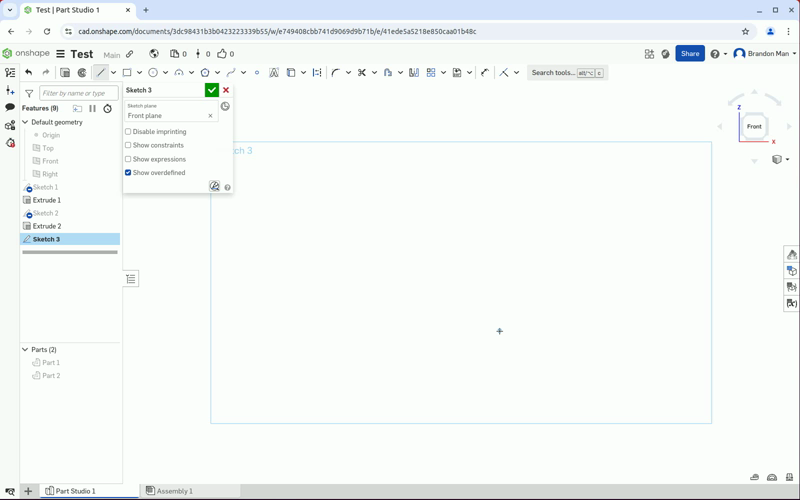
mouse_move(529, 330)
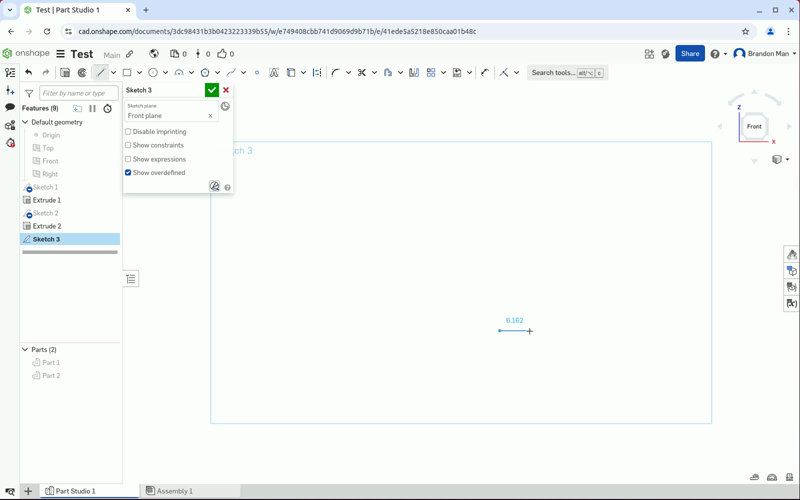
mouse_move(556, 330)
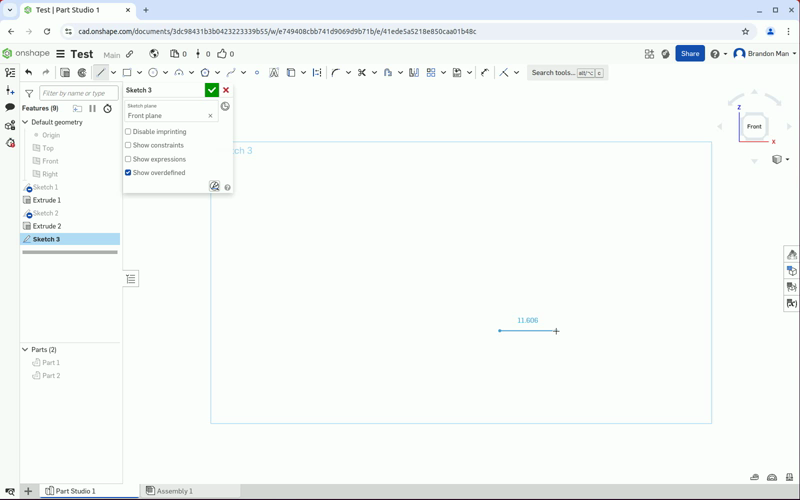
click(556, 330)
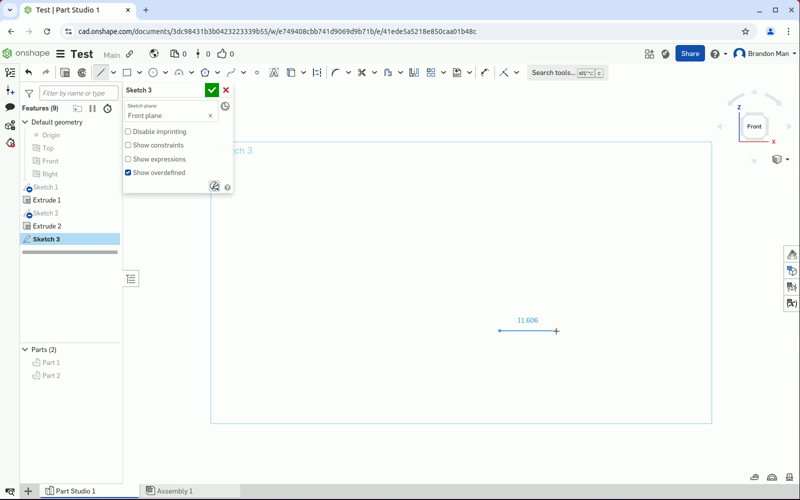
key_up(shift)
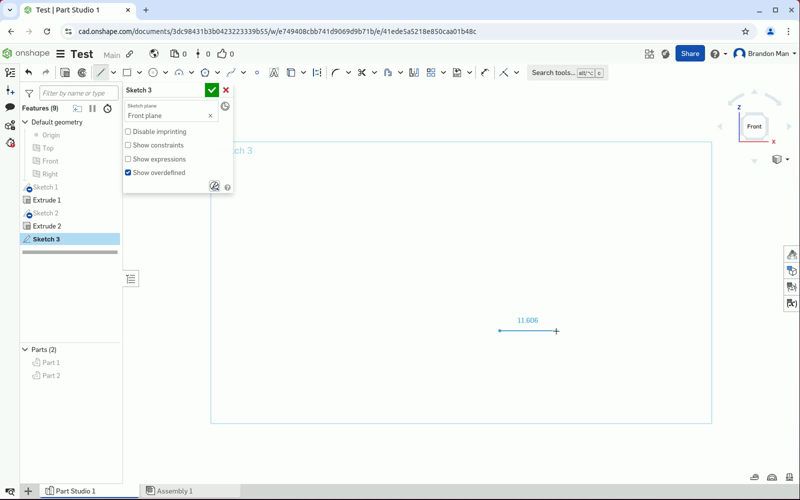
key_down(shift)
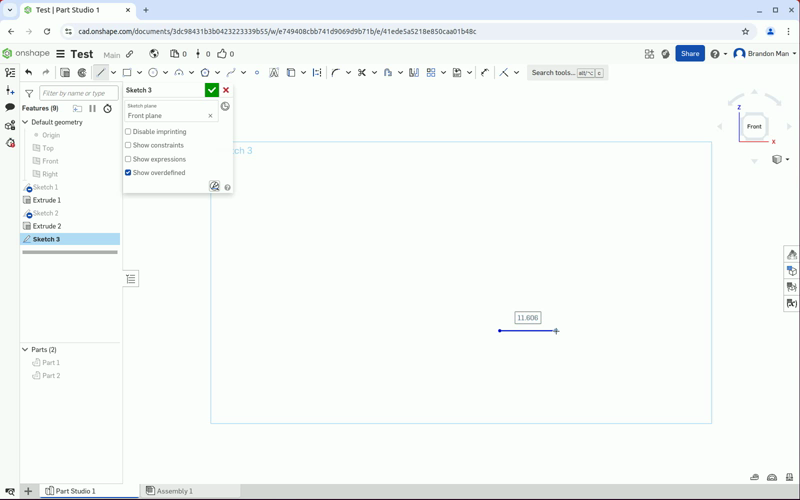
mouse_move(556, 234)
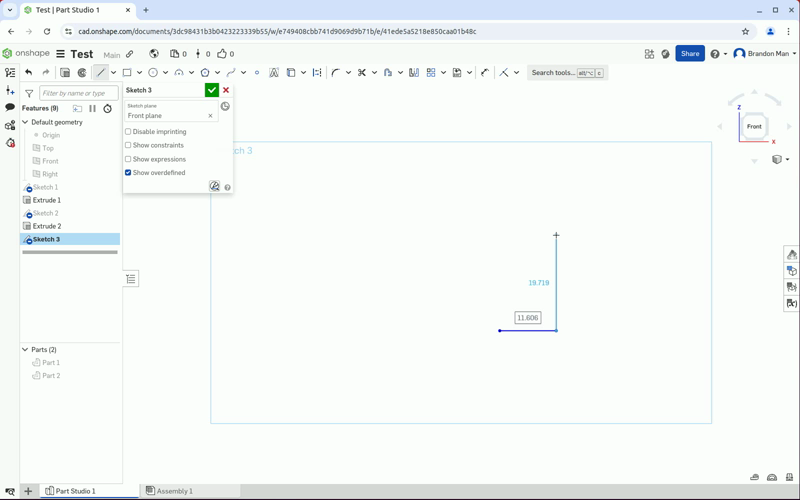
click(556, 234)
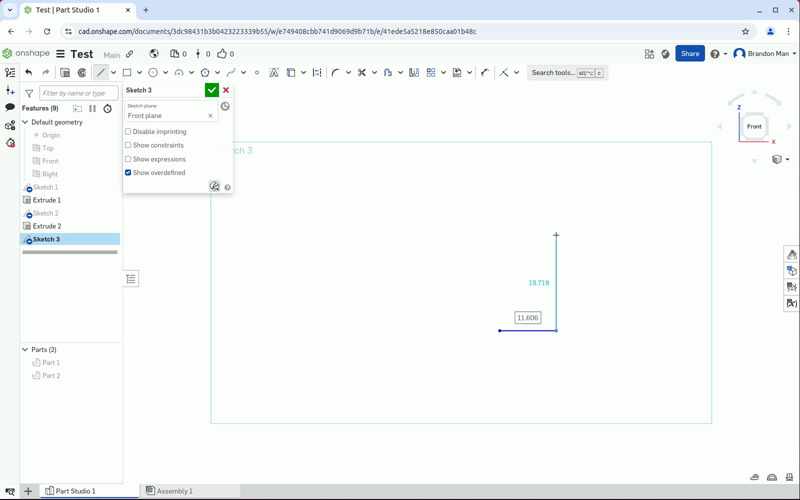
key_up(shift)
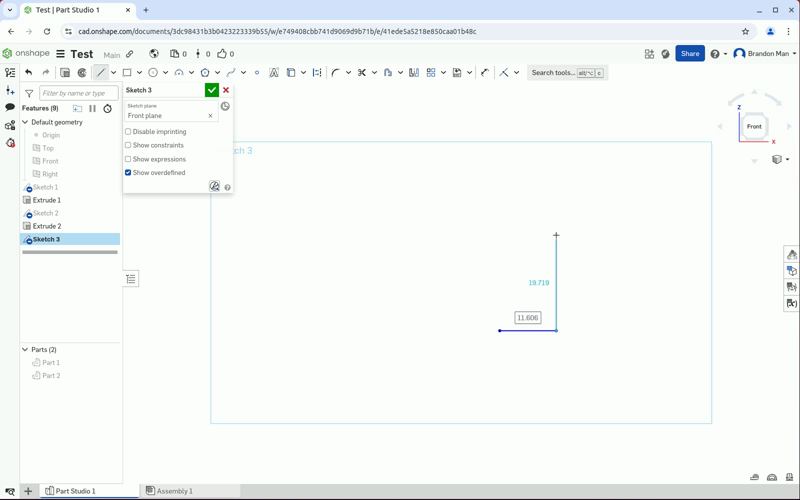
key_down(shift)
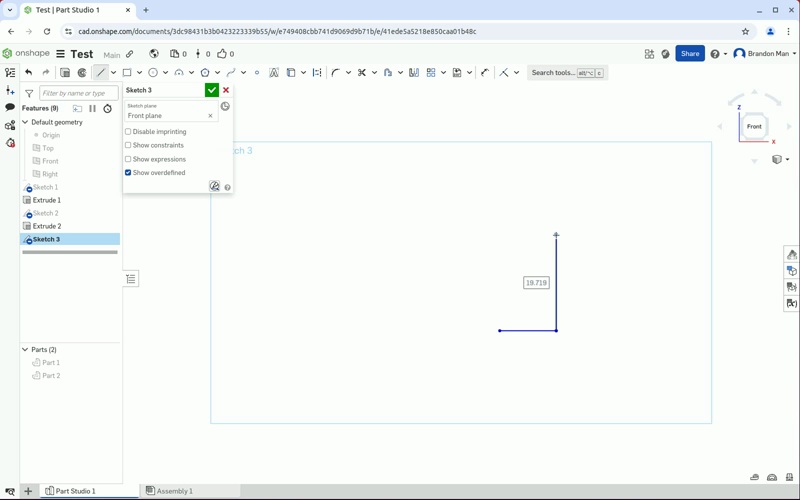
mouse_move(586, 234)
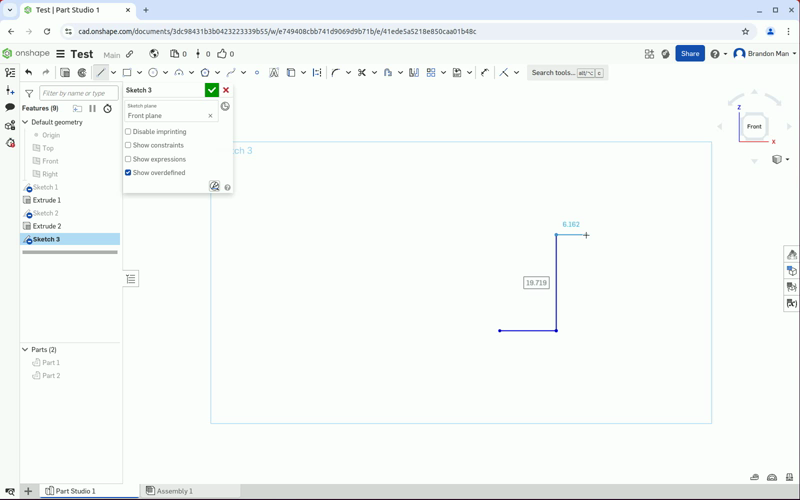
mouse_move(499, 234)
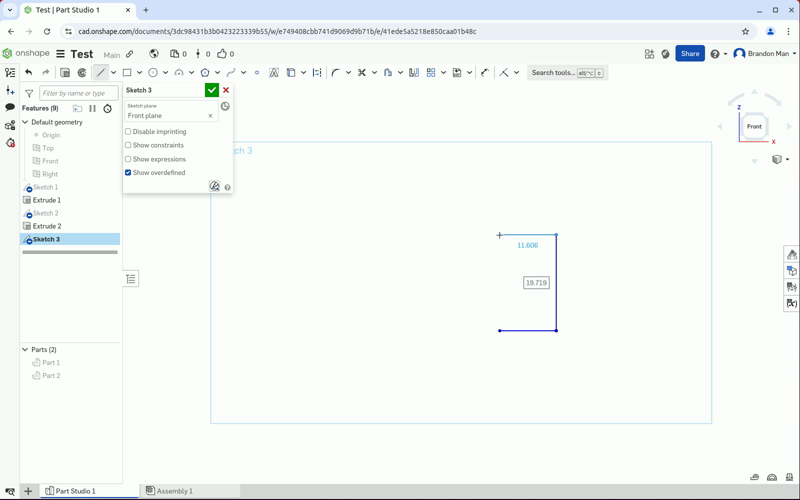
click(499, 234)
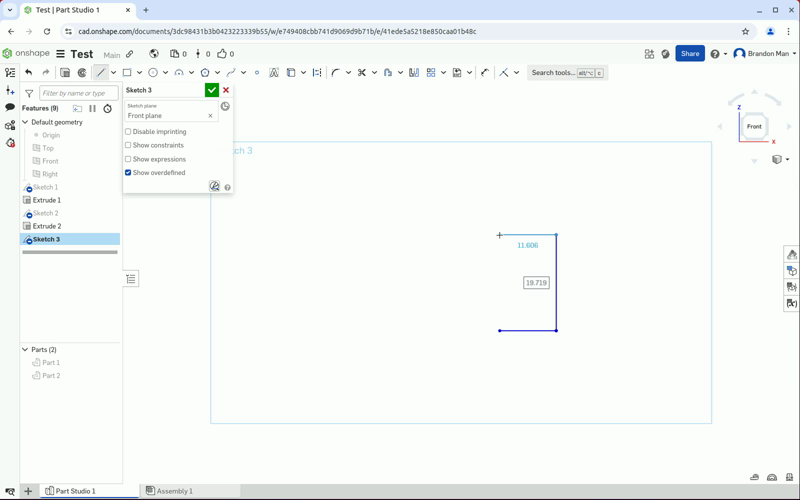
key_up(shift)
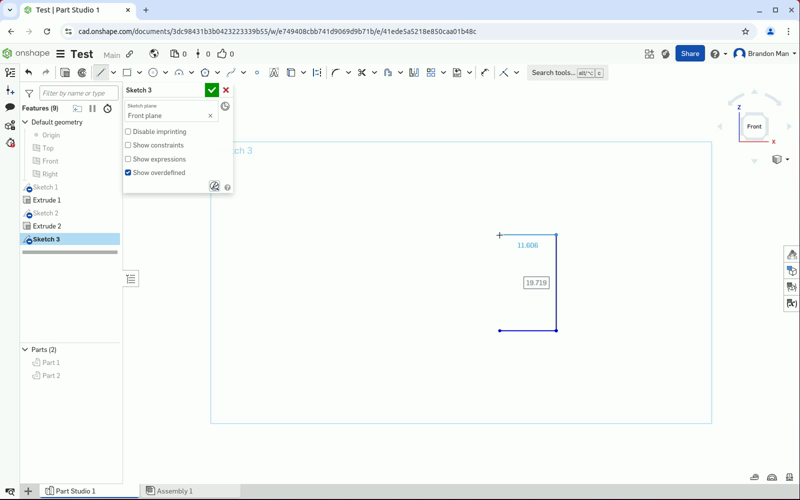
key(esc)
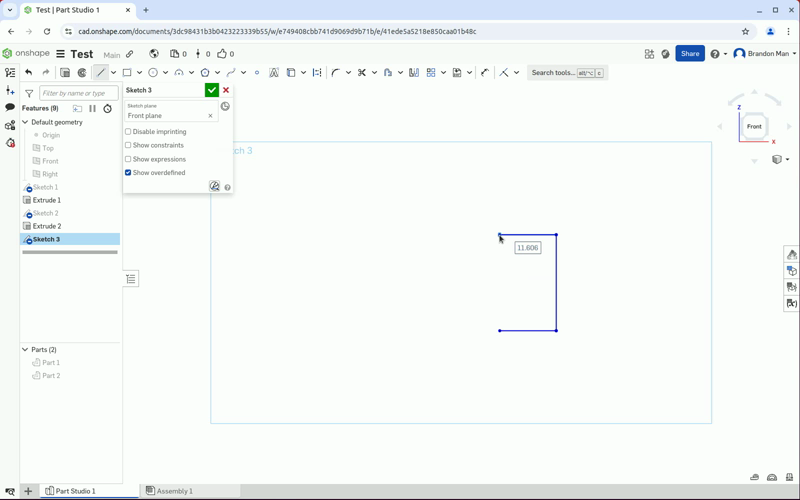
key(a)
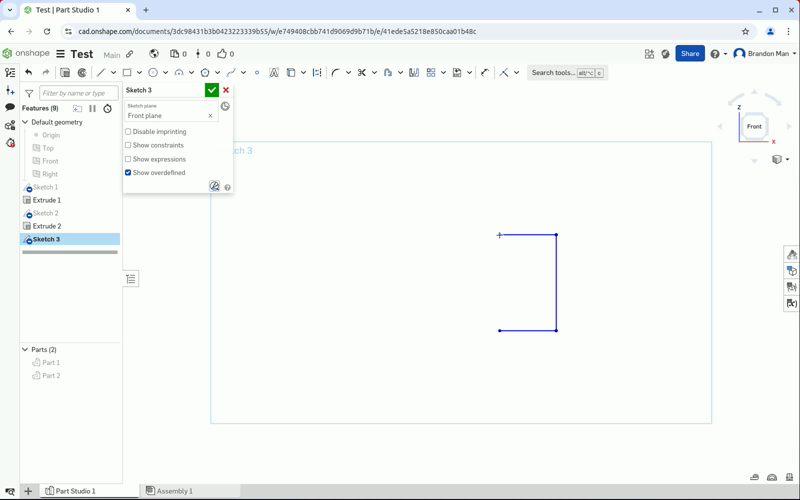
mouse_move(499, 234)
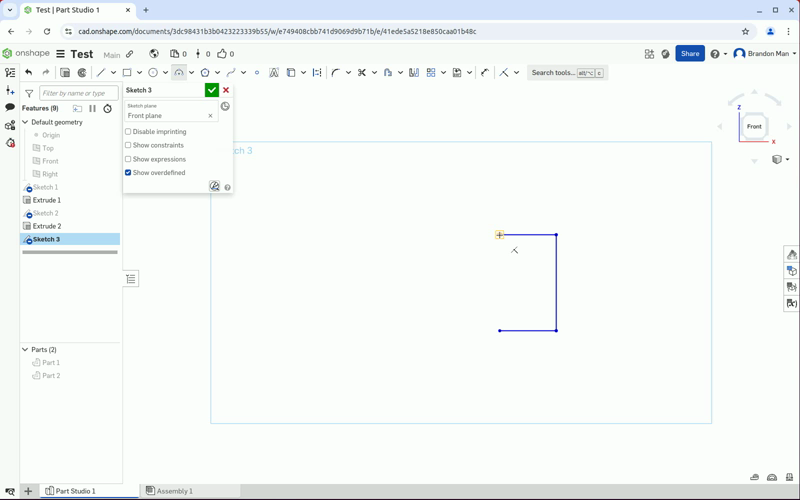
click(499, 234)
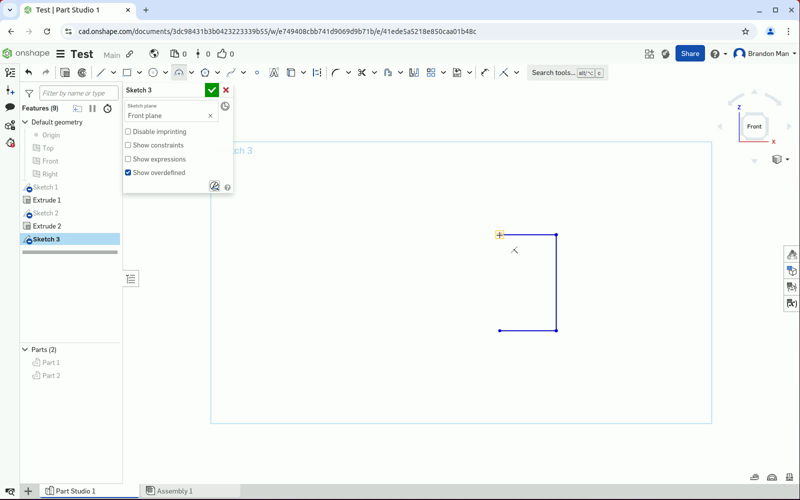
mouse_move(499, 330)
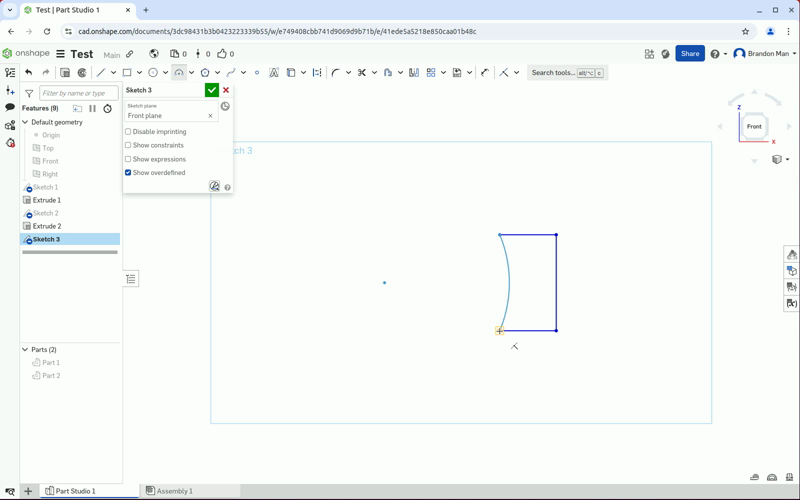
click(499, 330)
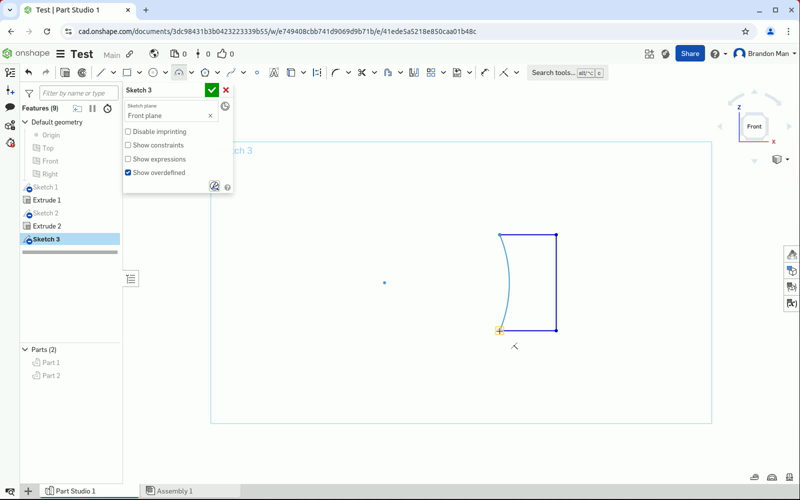
key_down(shift)
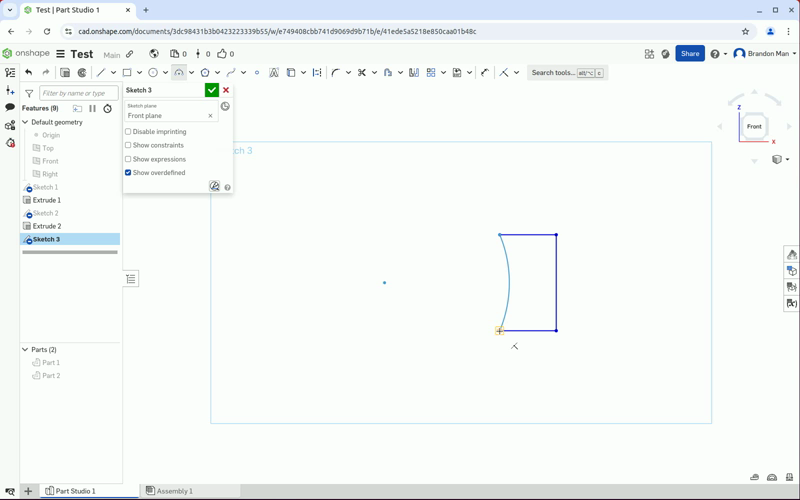
mouse_move(522, 282)
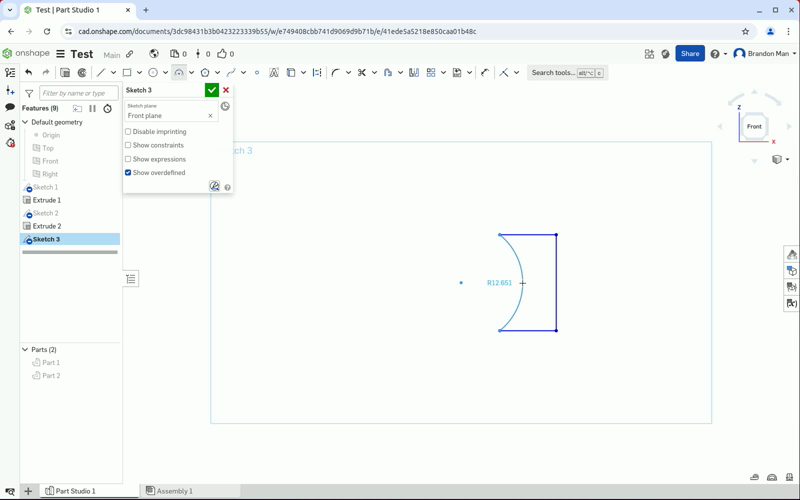
click(522, 282)
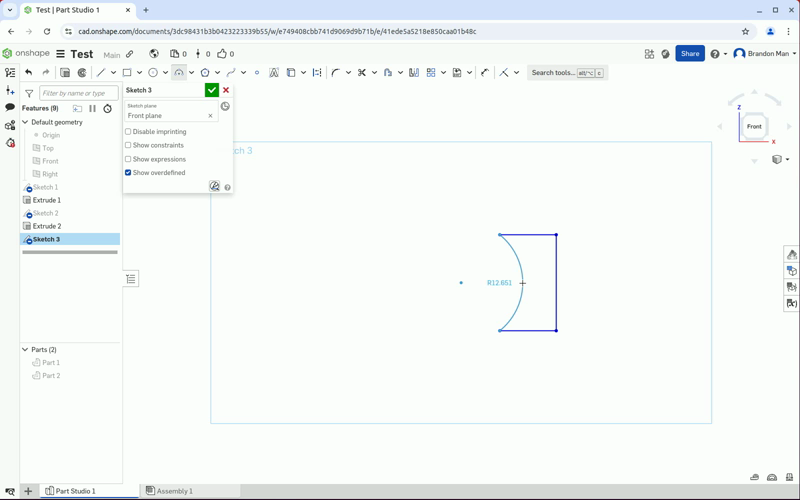
key_up(shift)
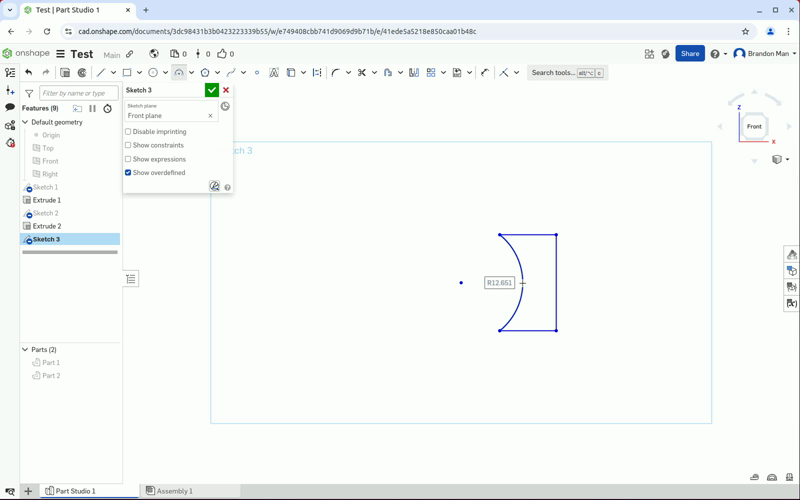
key(esc)
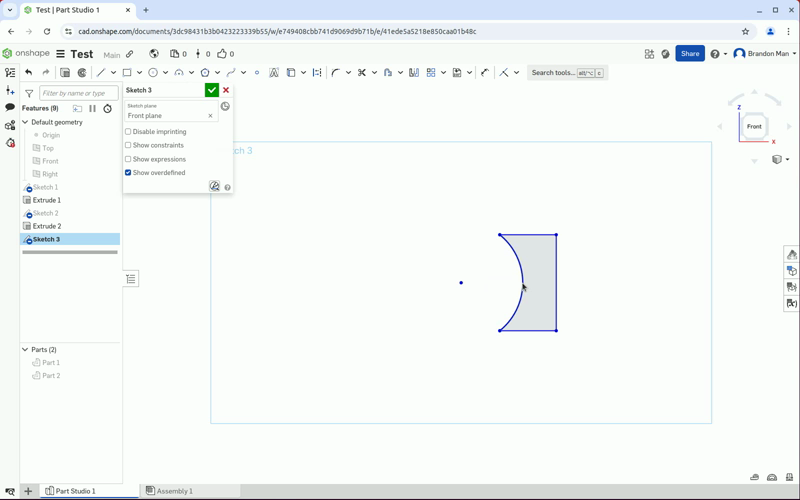
mouse_move(533, 240)
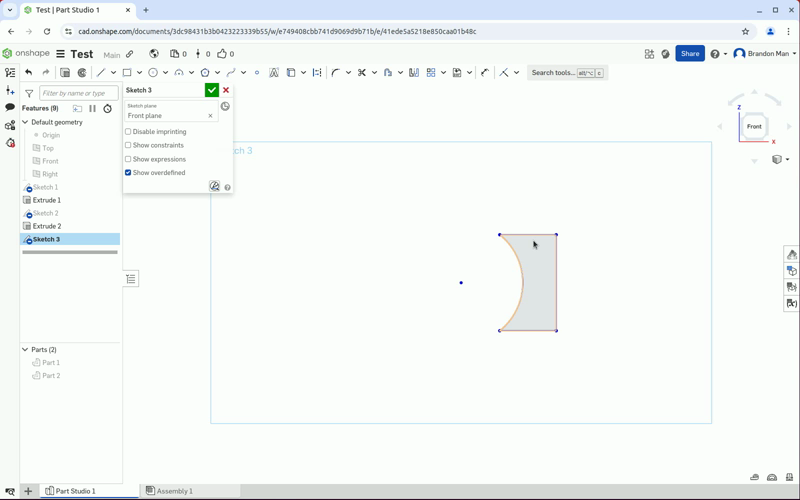
click(533, 240)
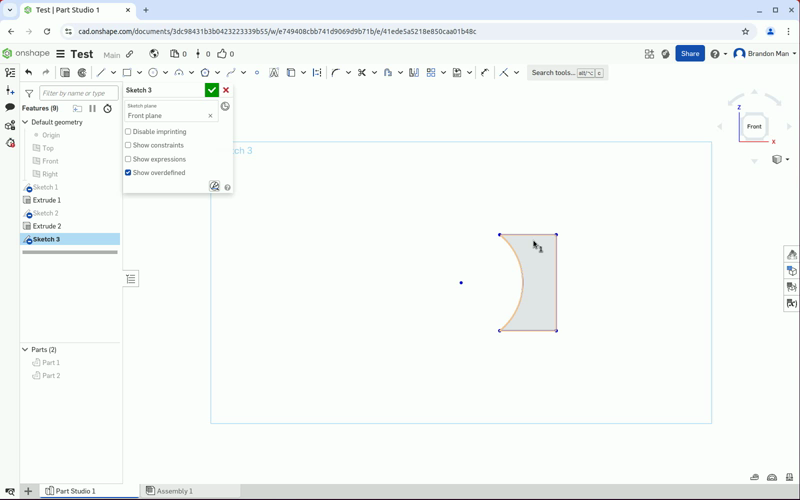
mouse_move(73, 352)
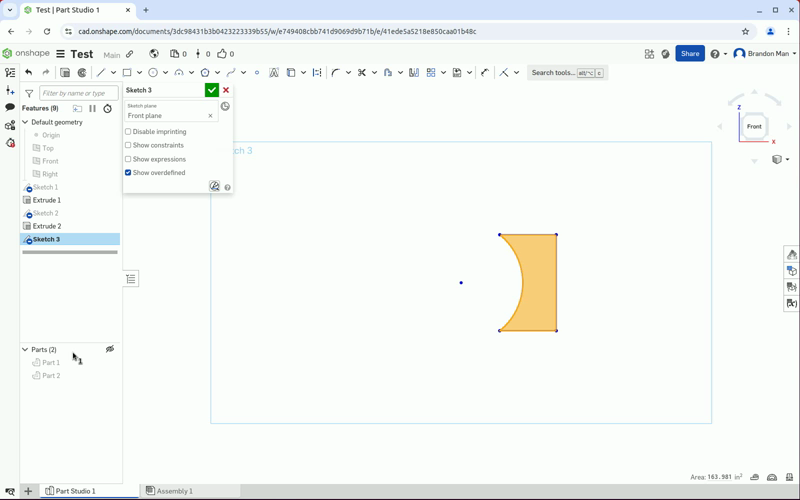
key(shift+y)
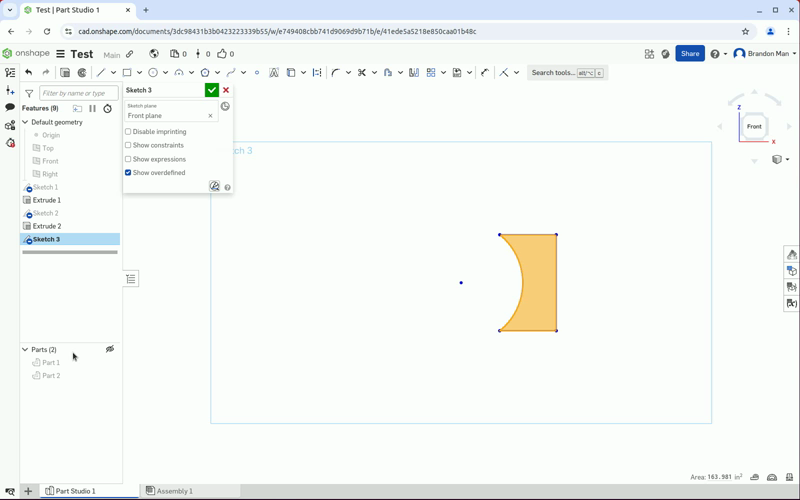
key(shift+e)
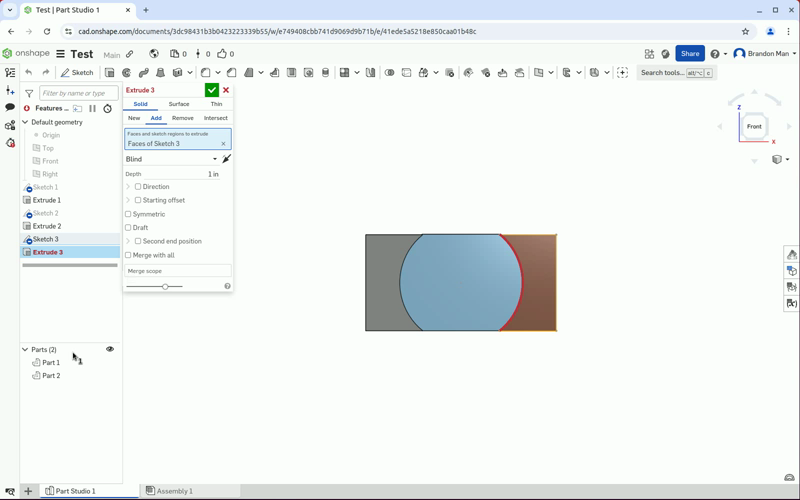
mouse_move(143, 106)
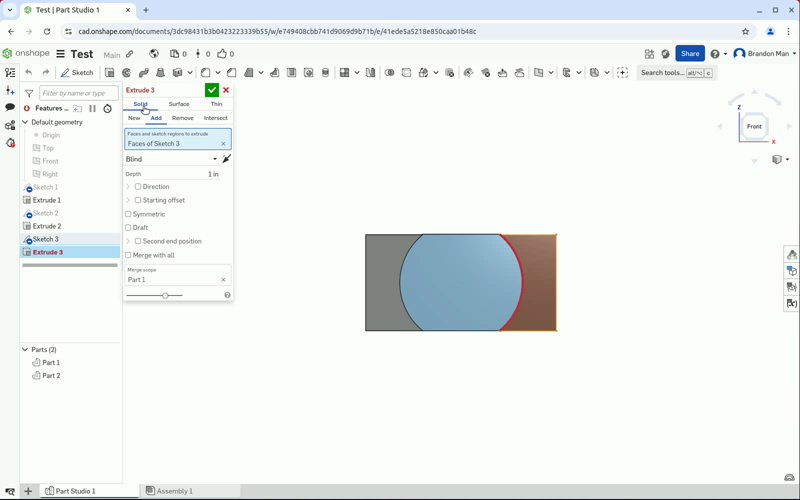
click(143, 106)
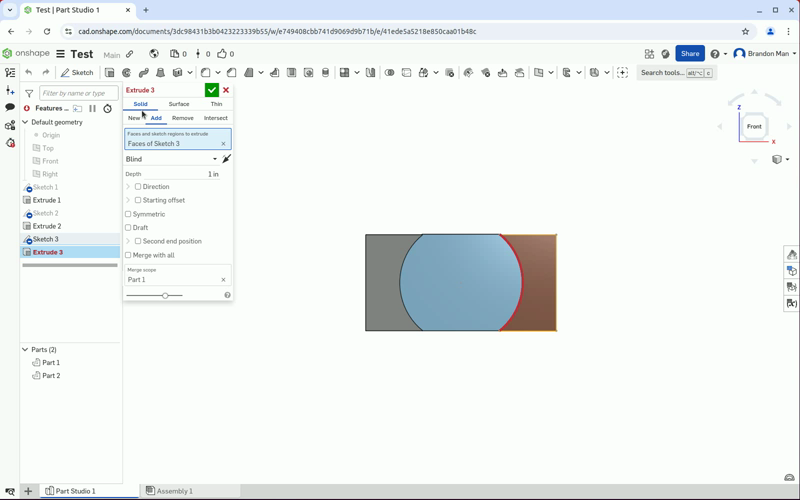
mouse_move(137, 120)
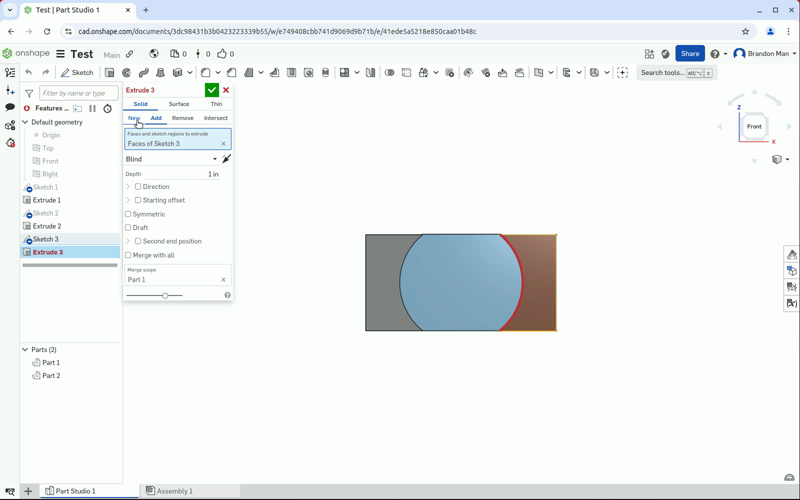
click(137, 120)
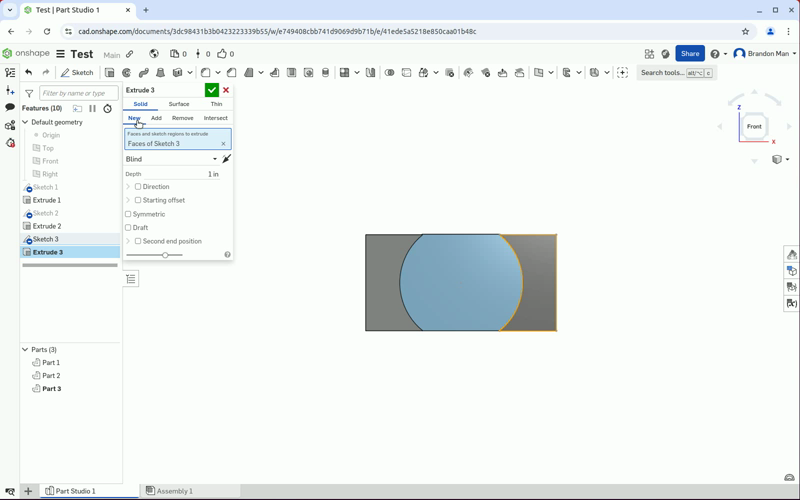
key(tab, 4)
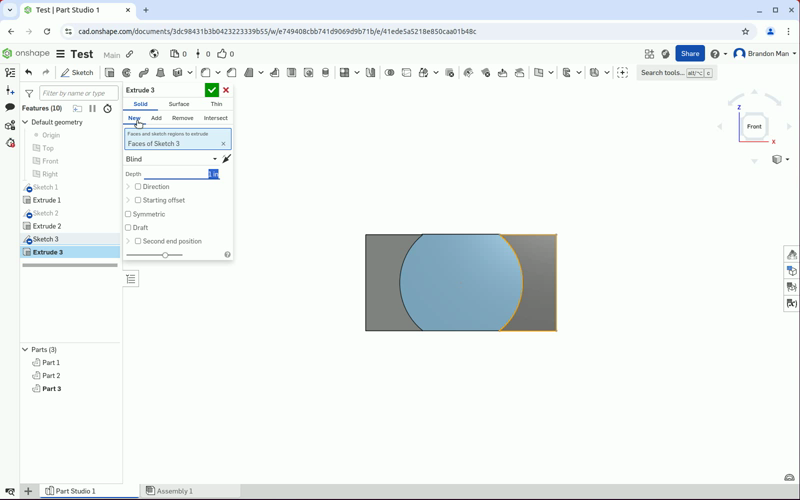
text(23.108)
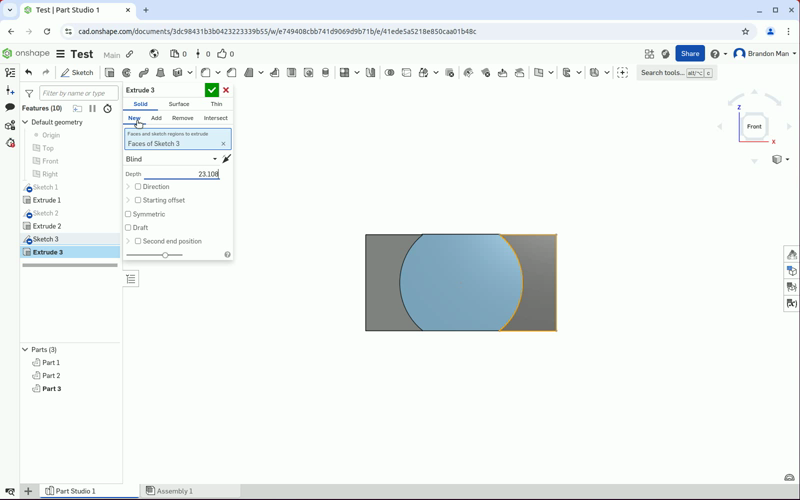
key(enter)
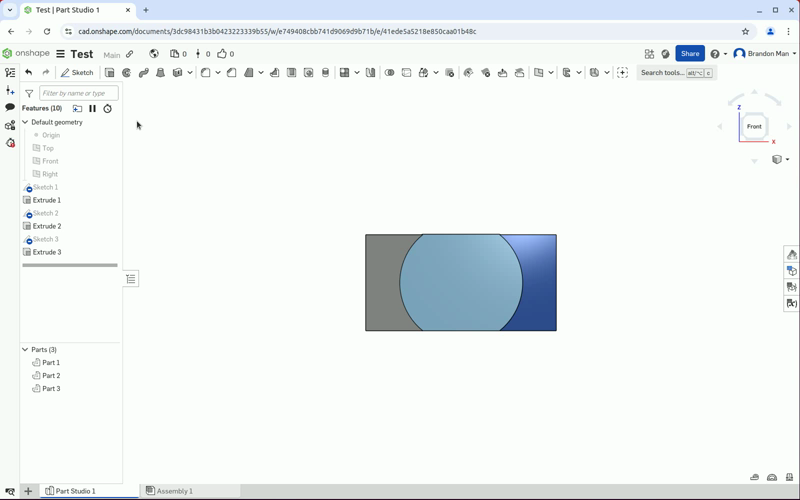
key(shift+h)
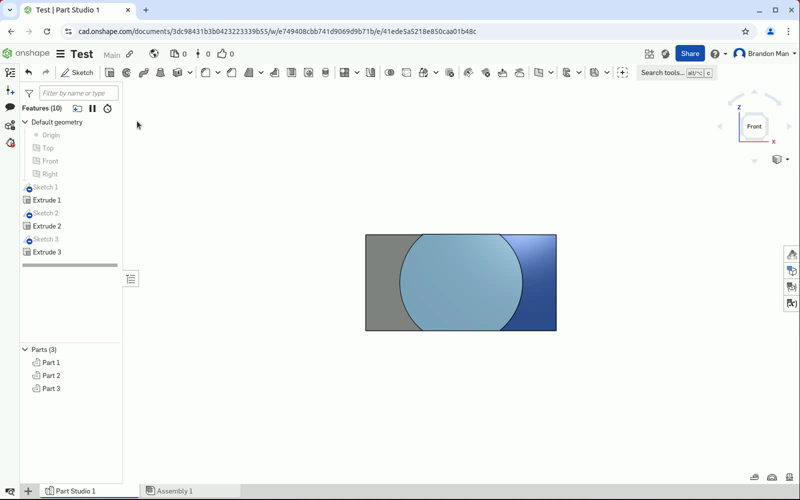
key(shift+h)
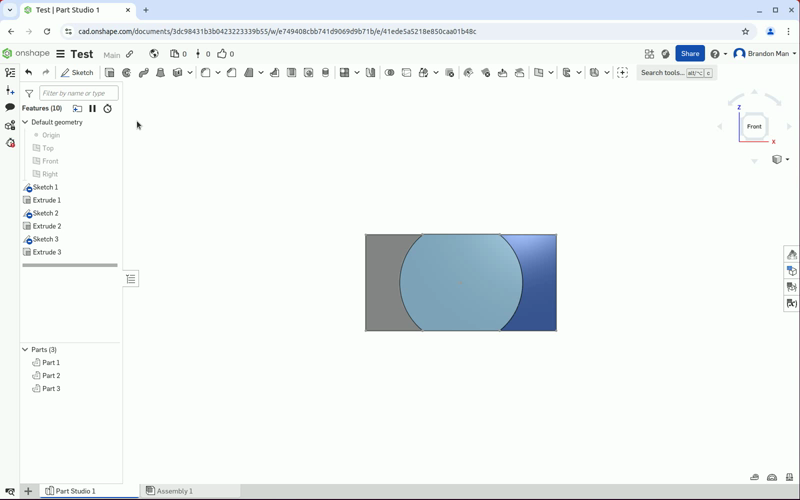
key(shift+7)
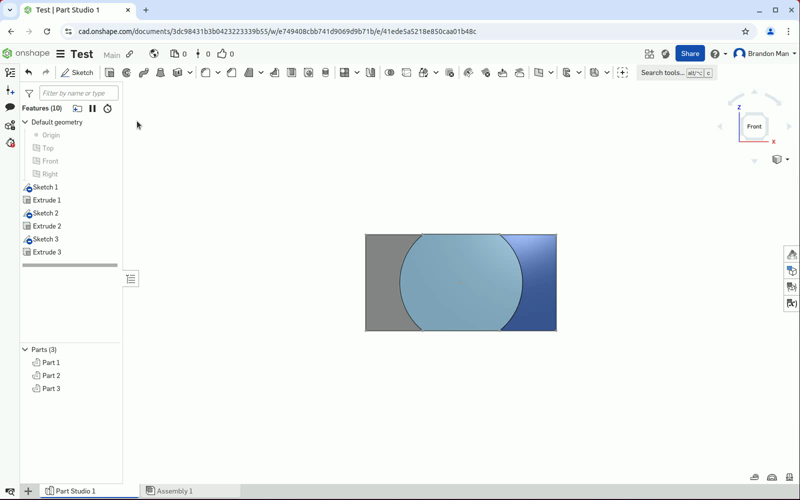
key(left, 2)
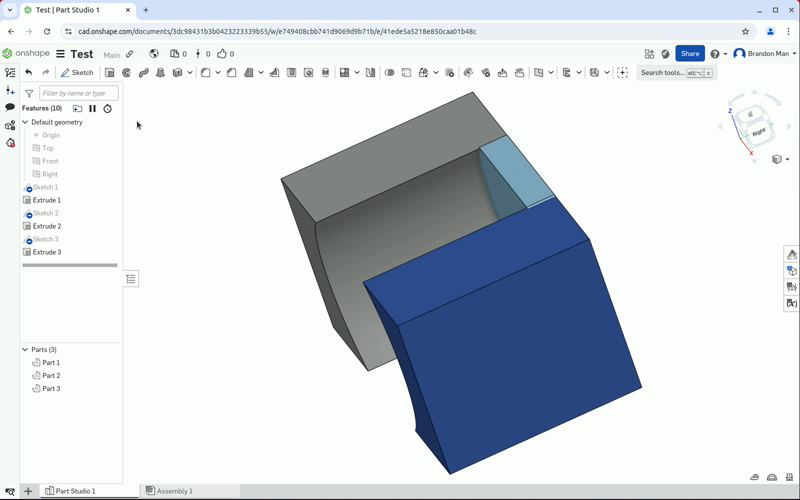
key(down, 2)
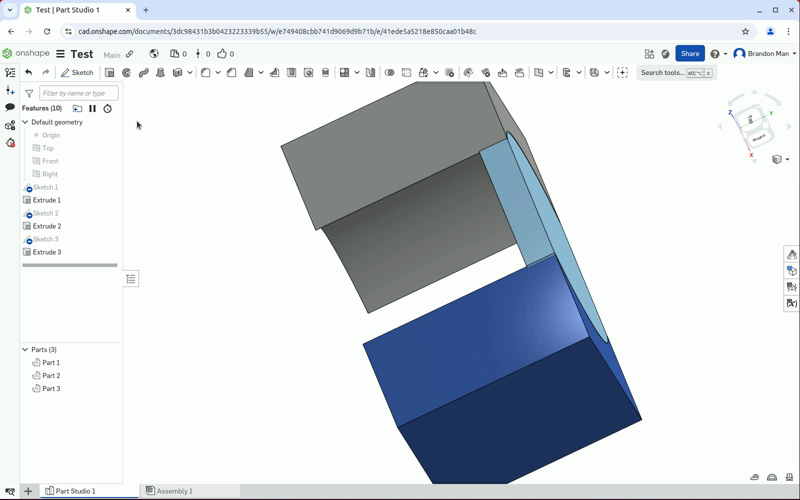
key(up, 2)
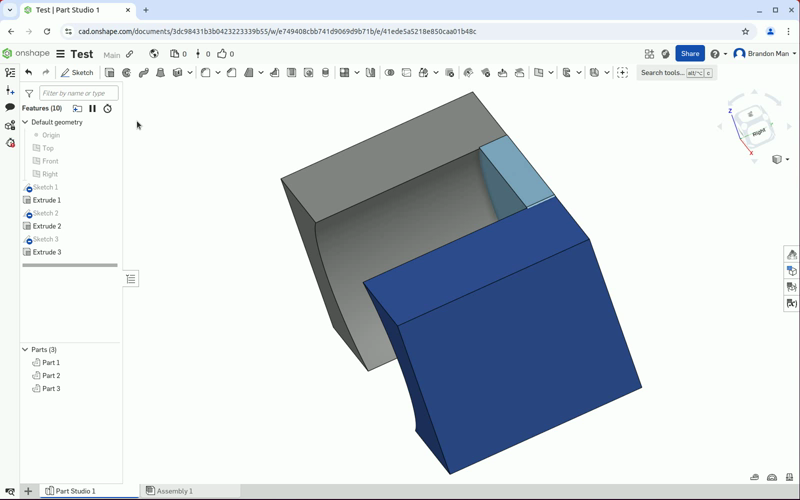
key(right, 2)
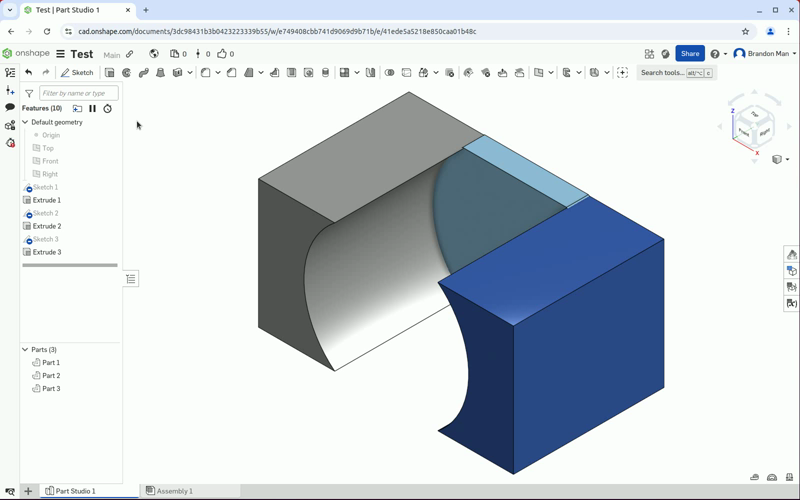
mouse_move(73, 189)
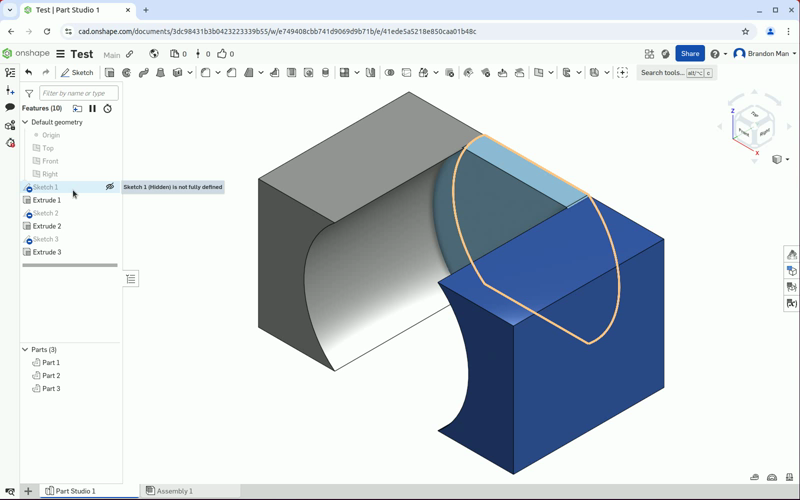
click(73, 189)